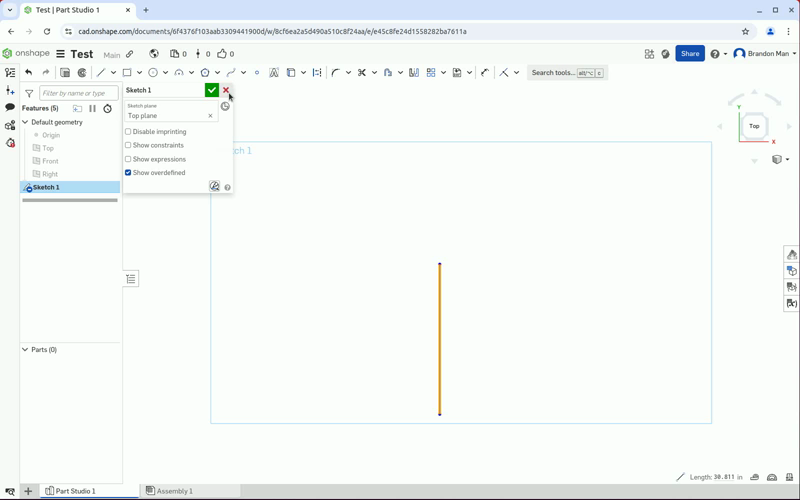
key(shift+h)
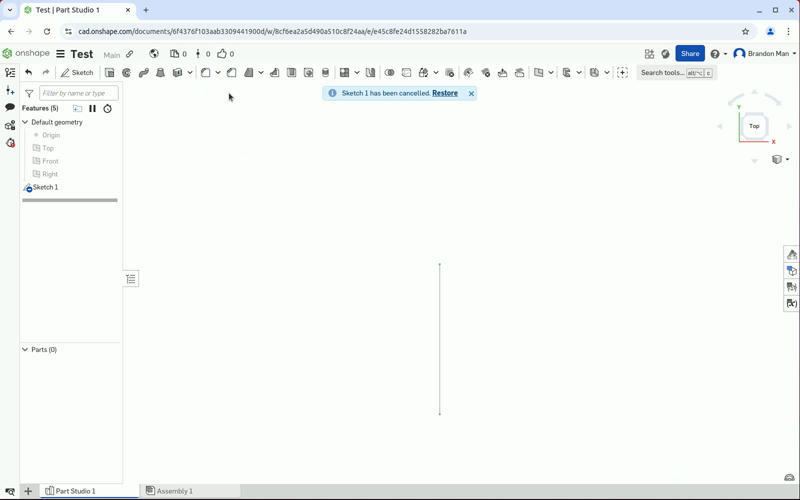
key(shift+s)
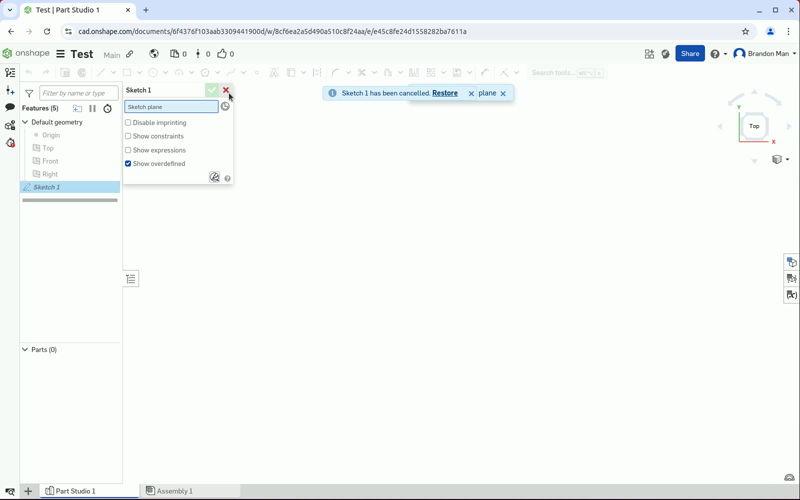
mouse_move(73, 150)
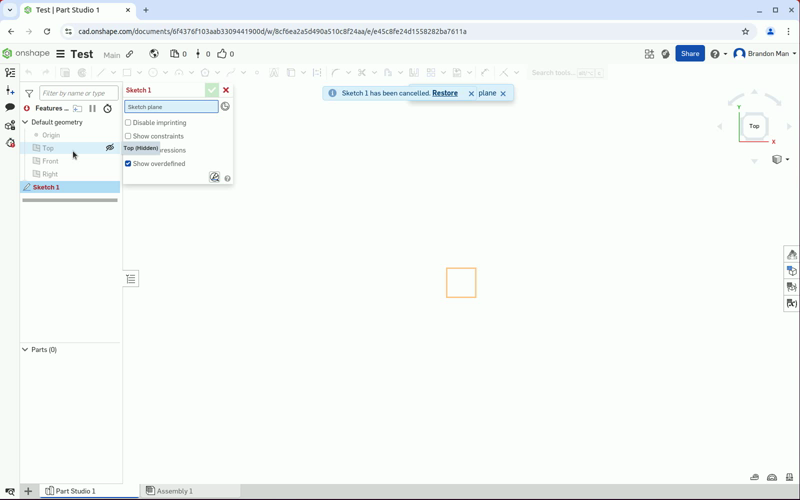
click(73, 150)
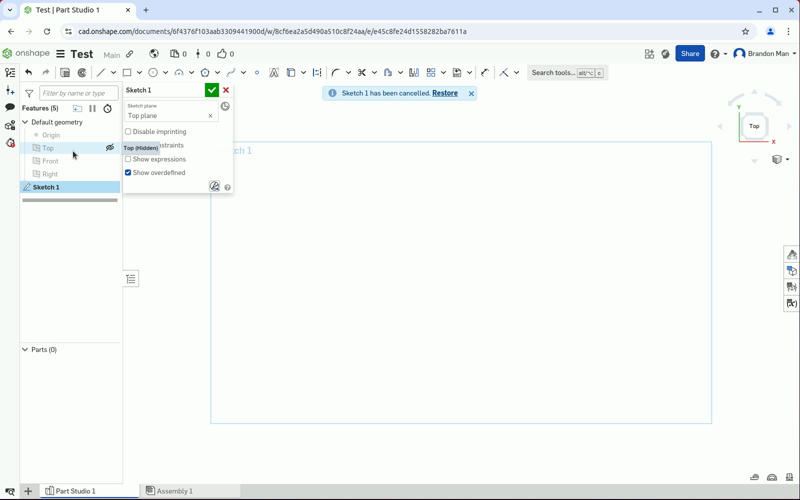
mouse_move(73, 352)
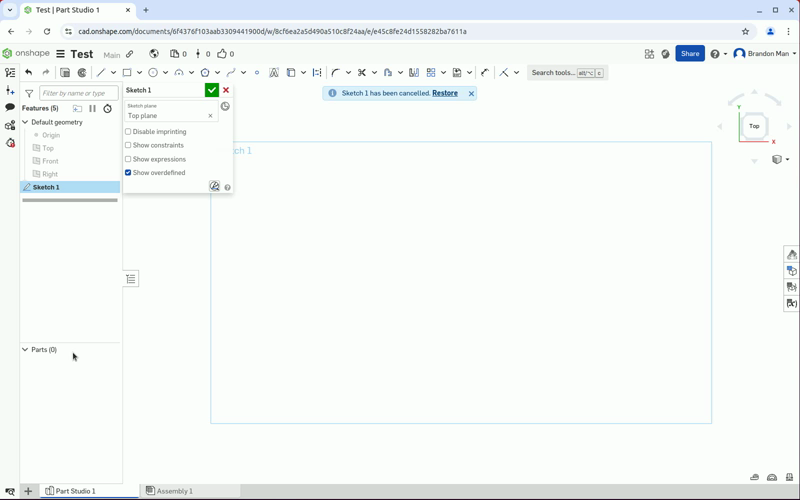
key(y)
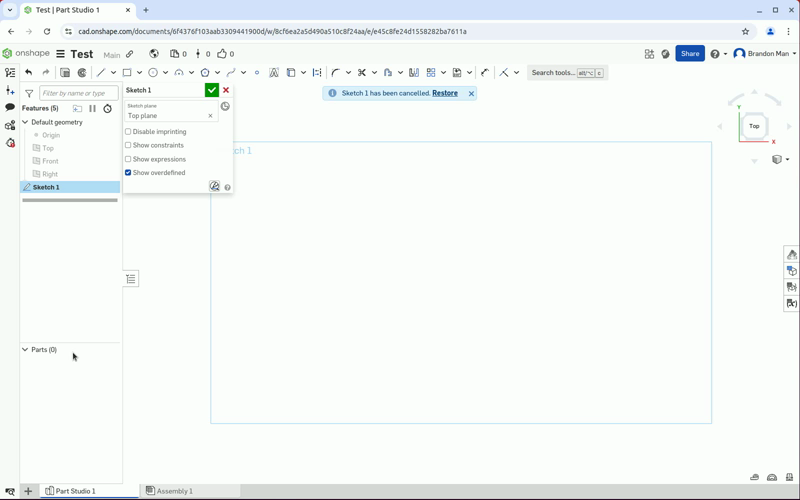
key(l)
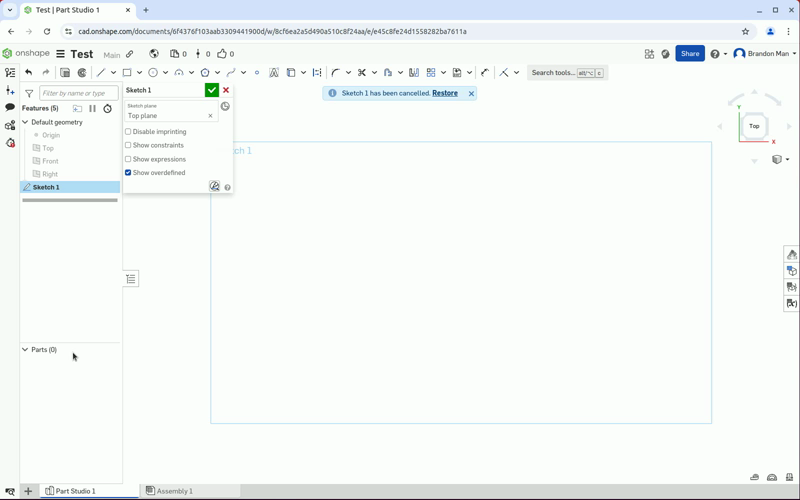
key_down(shift)
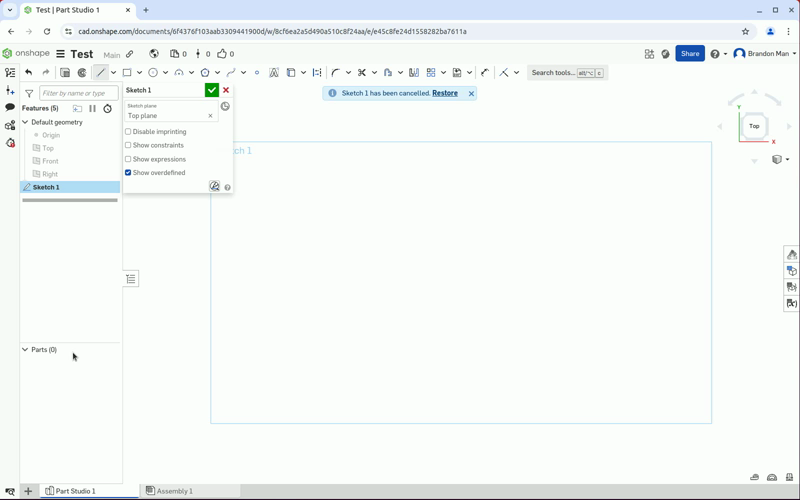
mouse_move(460, 282)
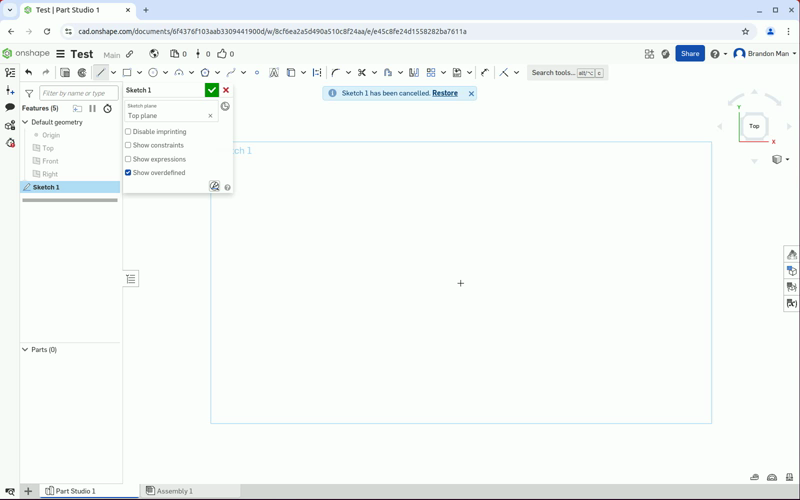
click(460, 282)
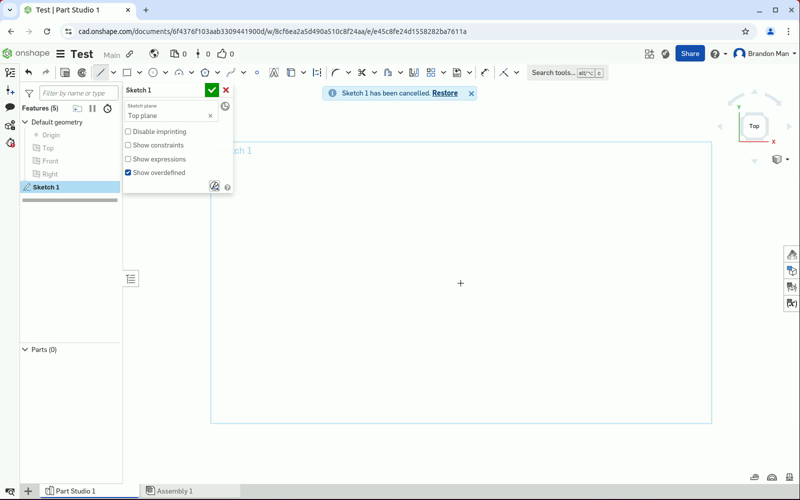
key_up(shift)
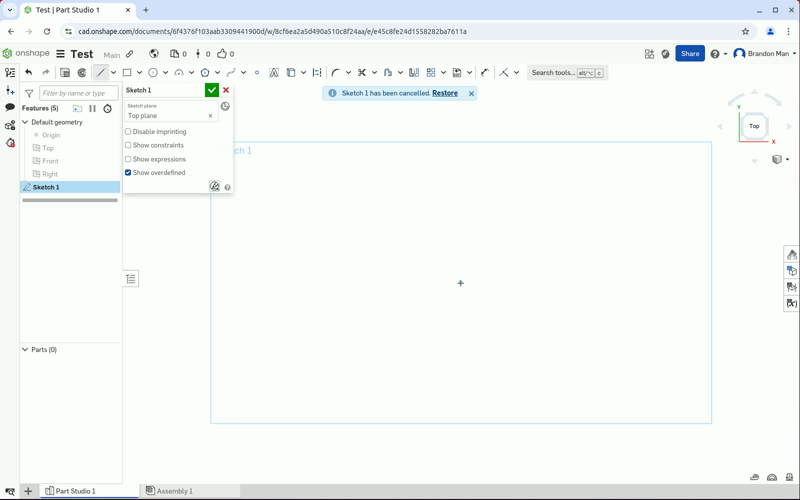
key_down(shift)
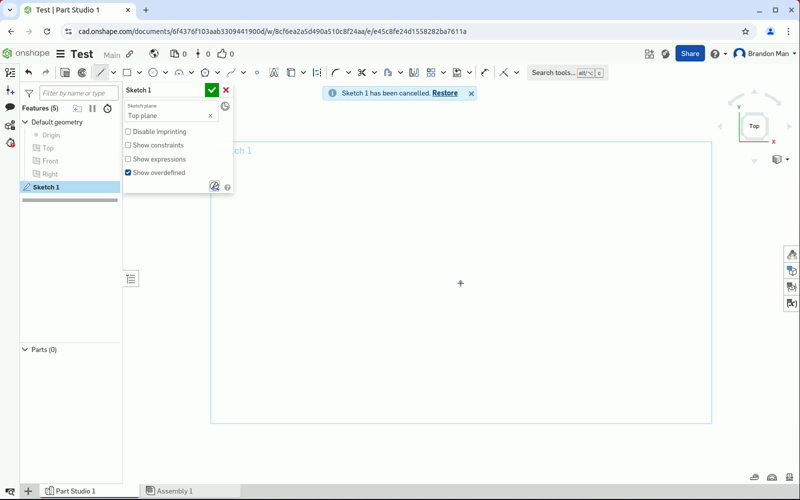
mouse_move(573, 282)
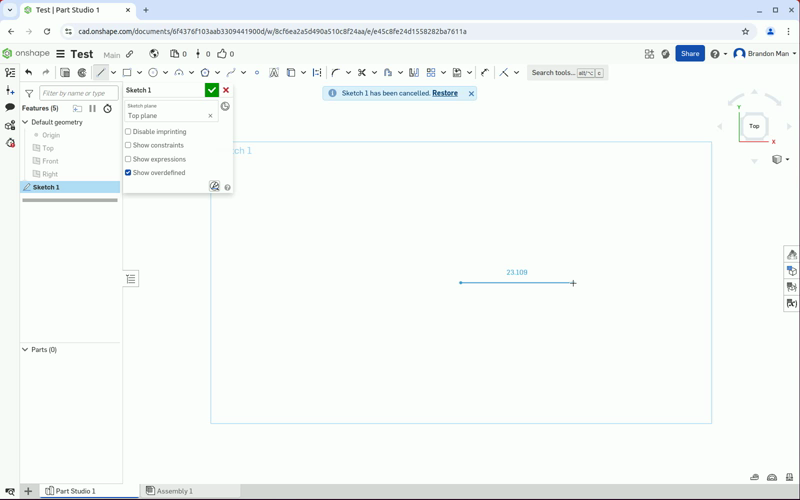
click(573, 282)
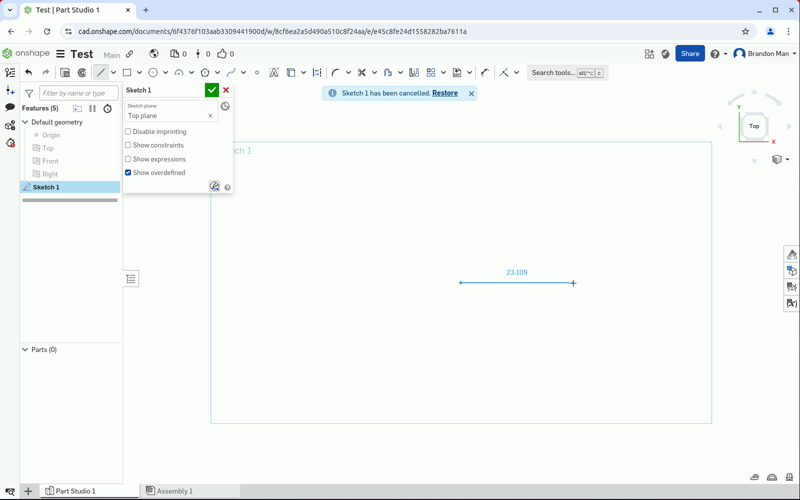
key_up(shift)
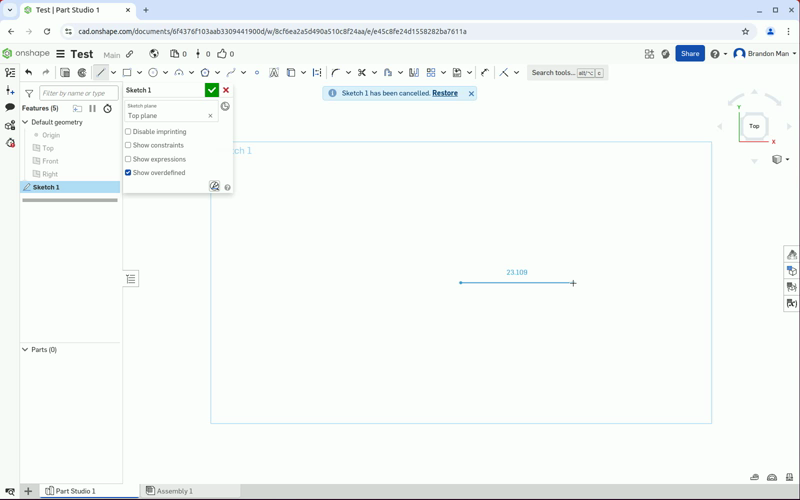
key_down(shift)
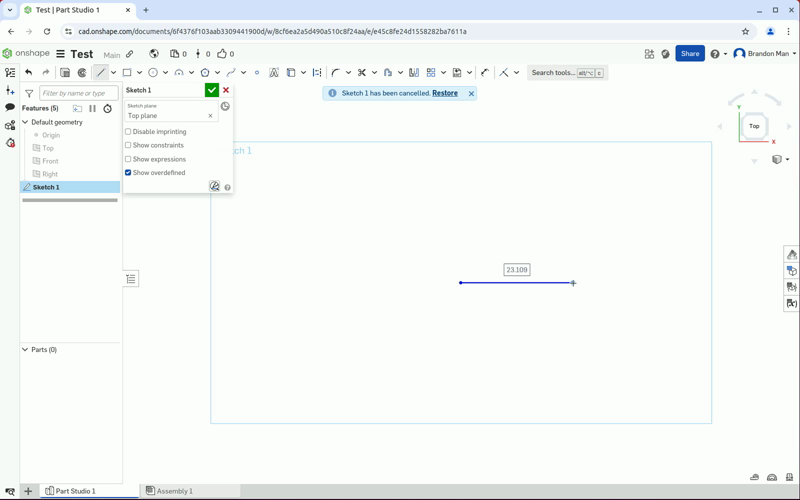
mouse_move(589, 282)
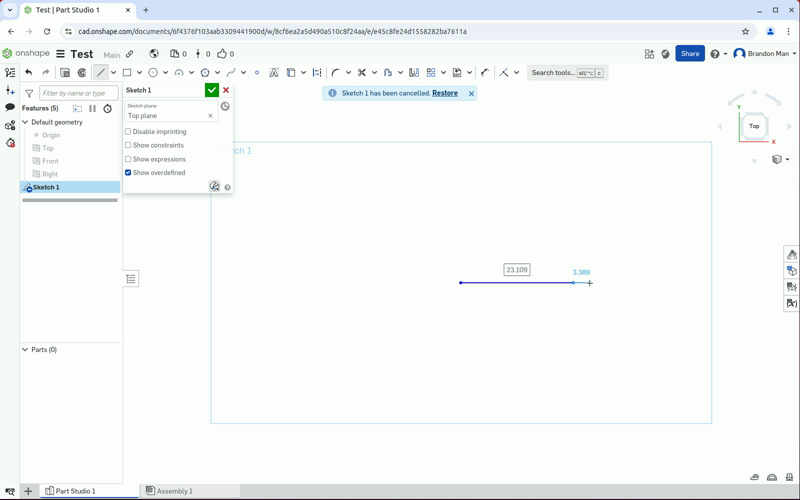
mouse_move(573, 241)
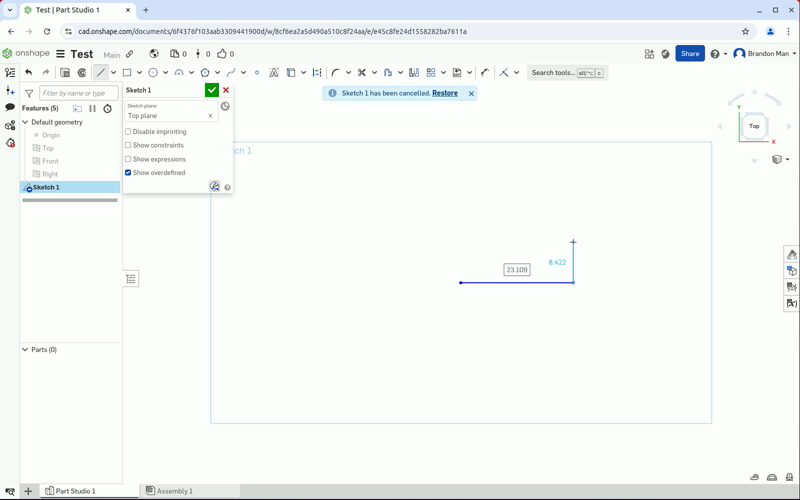
click(573, 241)
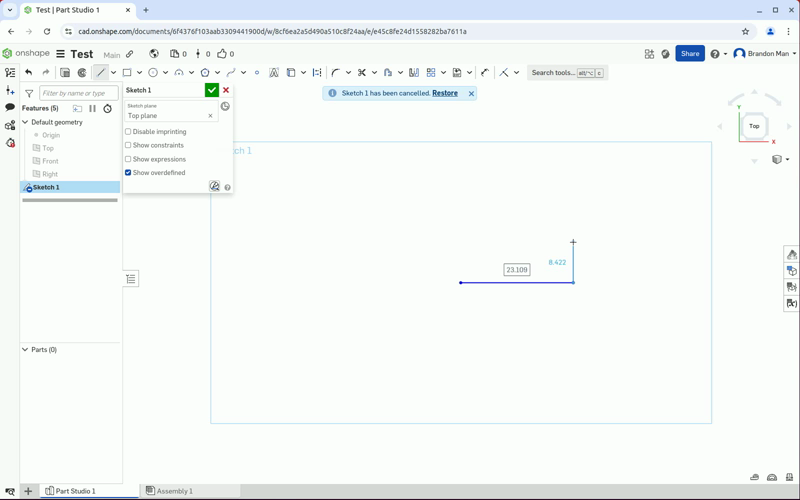
key_up(shift)
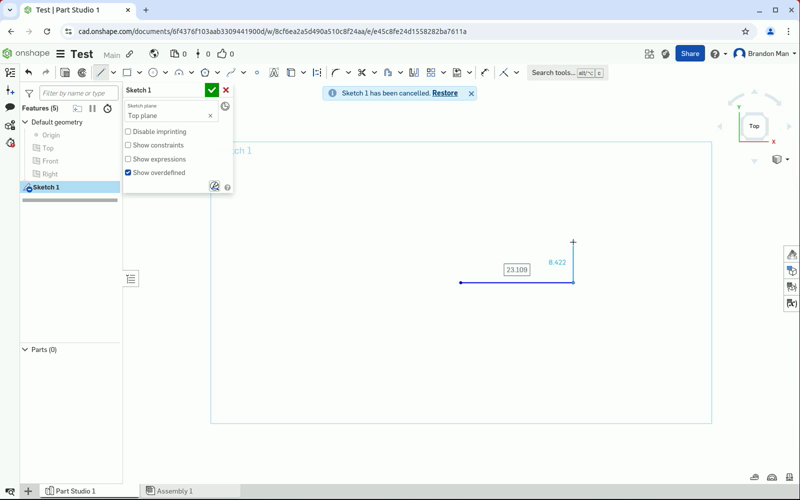
key_down(shift)
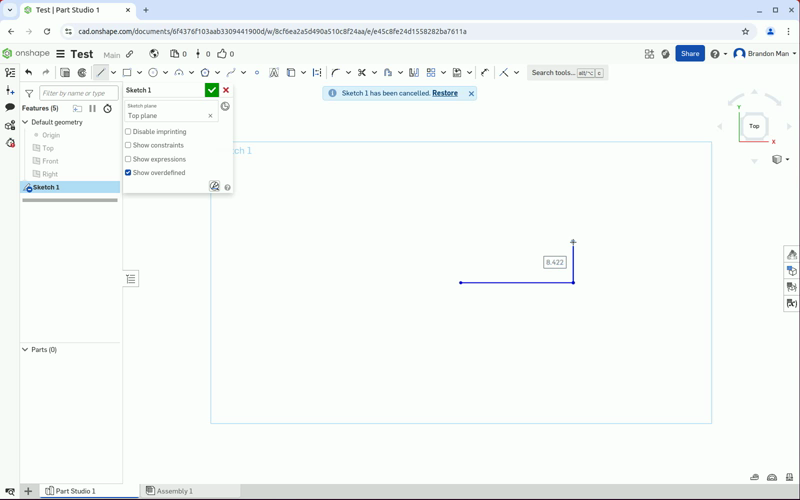
mouse_move(460, 241)
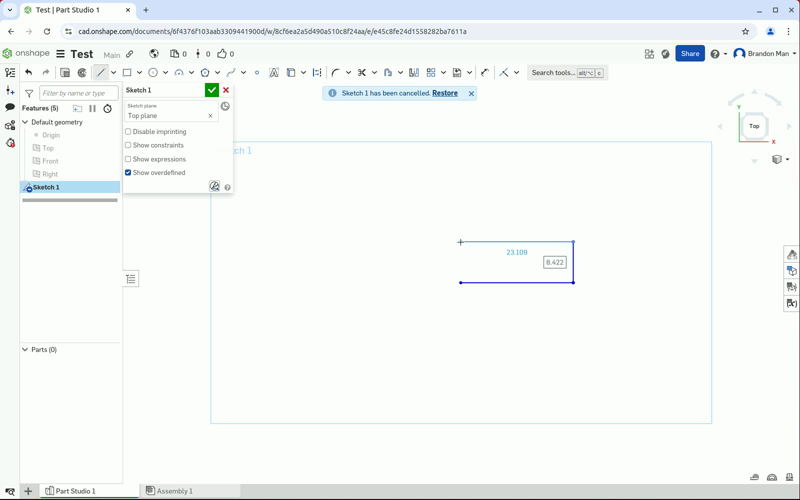
click(460, 241)
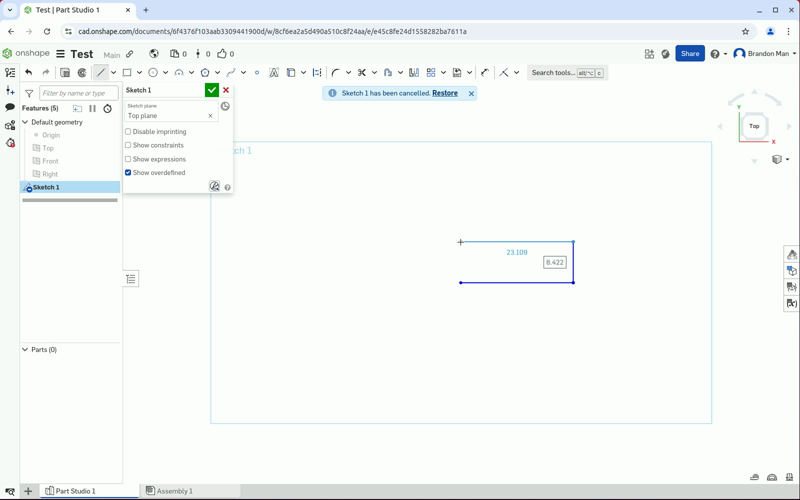
key_up(shift)
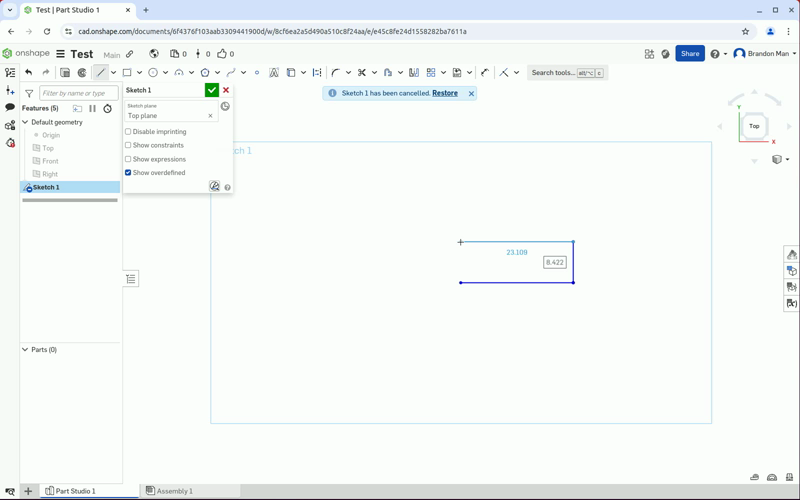
mouse_move(490, 241)
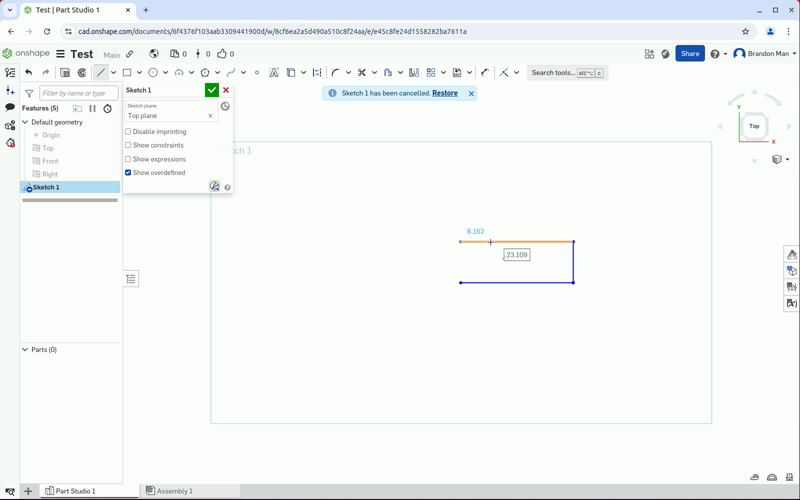
key_down(shift)
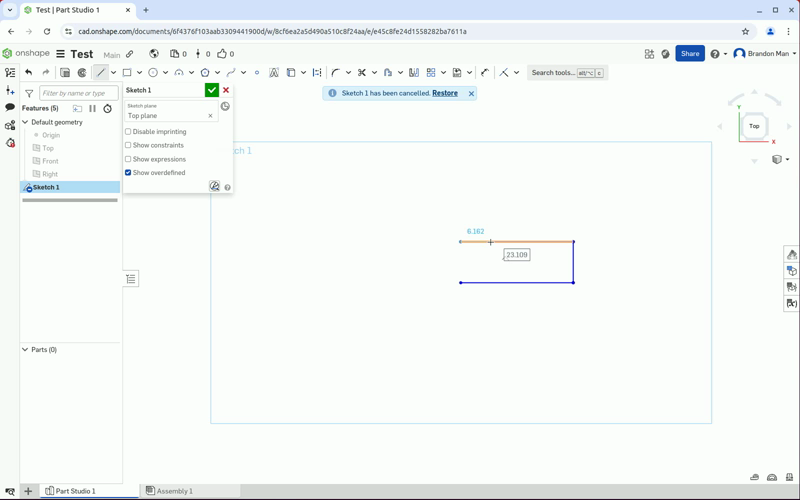
mouse_move(460, 282)
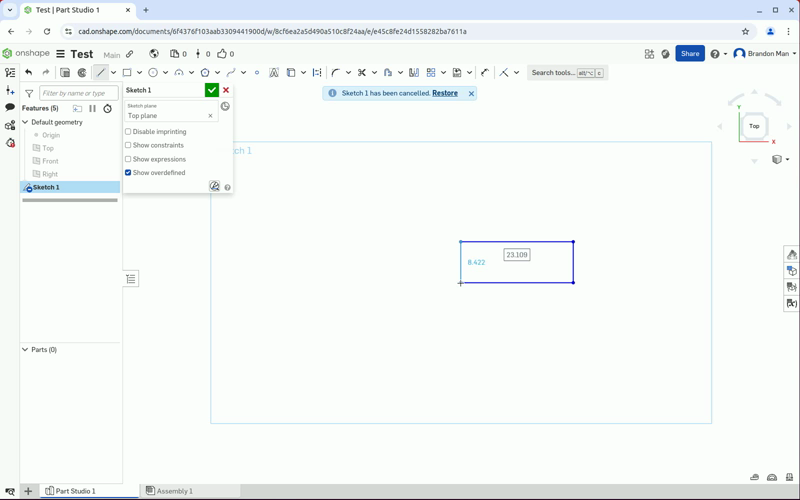
key_up(shift)
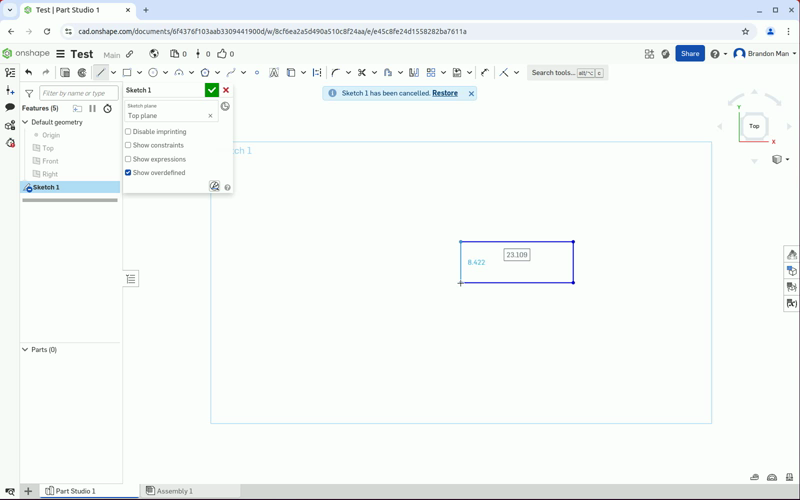
click(460, 282)
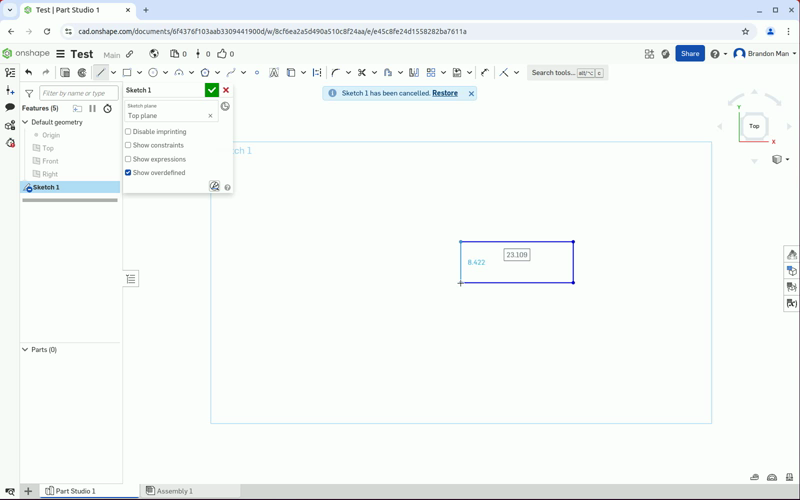
key(esc)
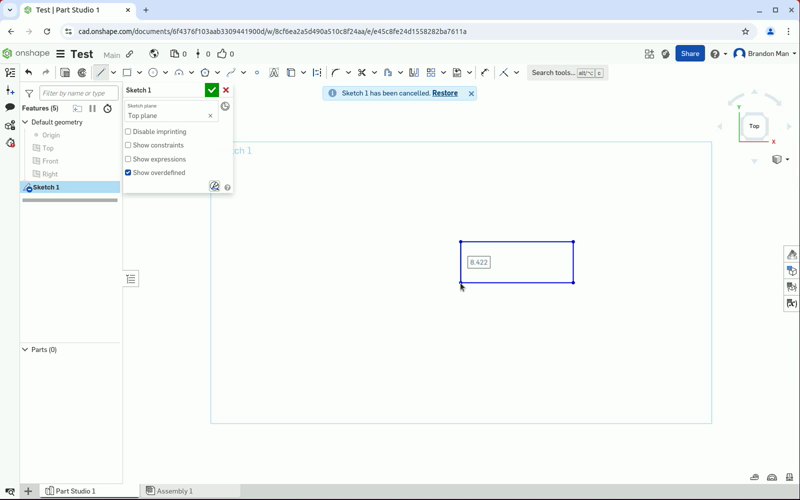
mouse_move(508, 245)
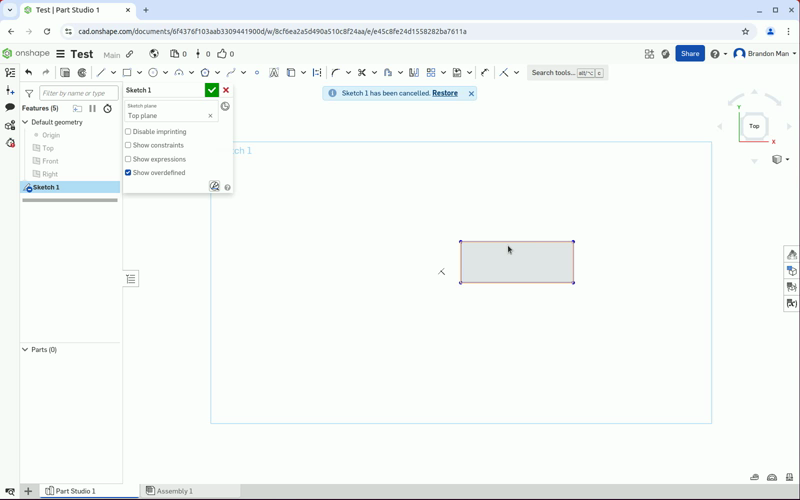
click(508, 245)
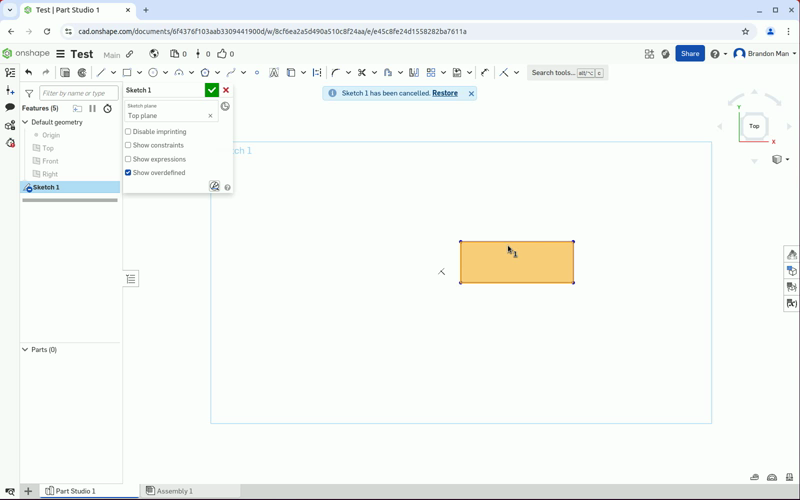
mouse_move(73, 352)
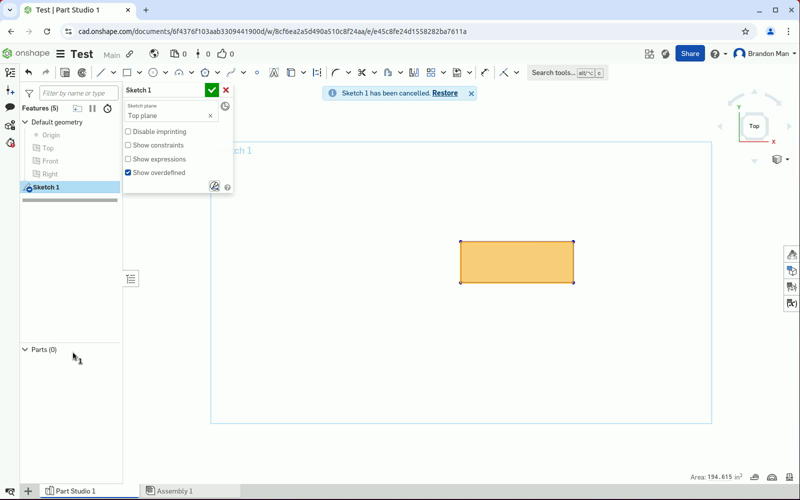
key(shift+y)
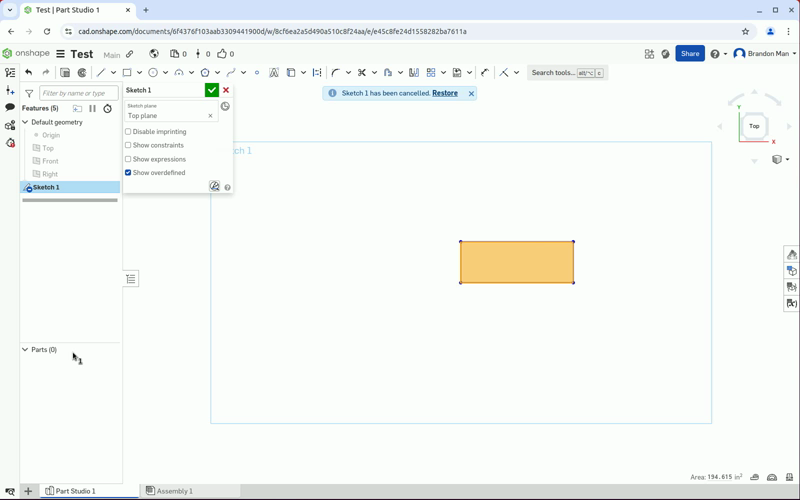
key(shift+e)
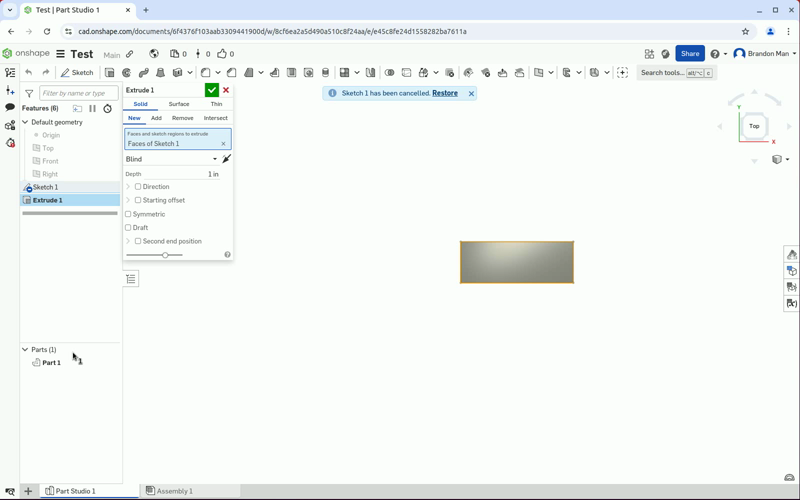
mouse_move(143, 106)
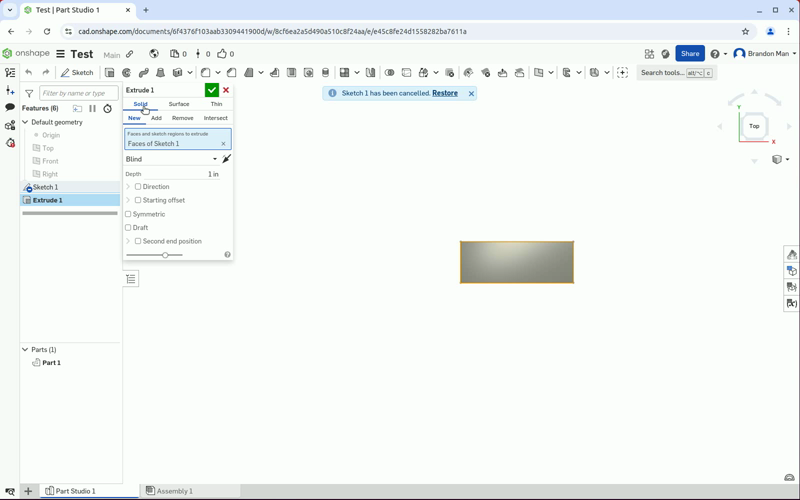
click(143, 106)
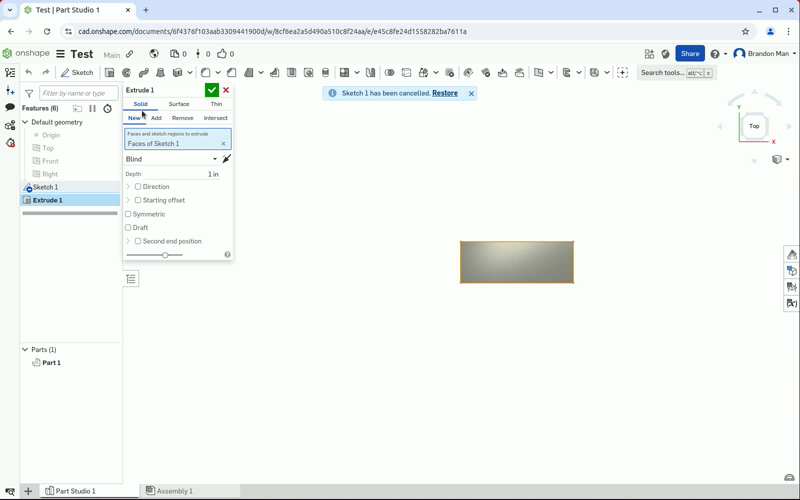
mouse_move(137, 120)
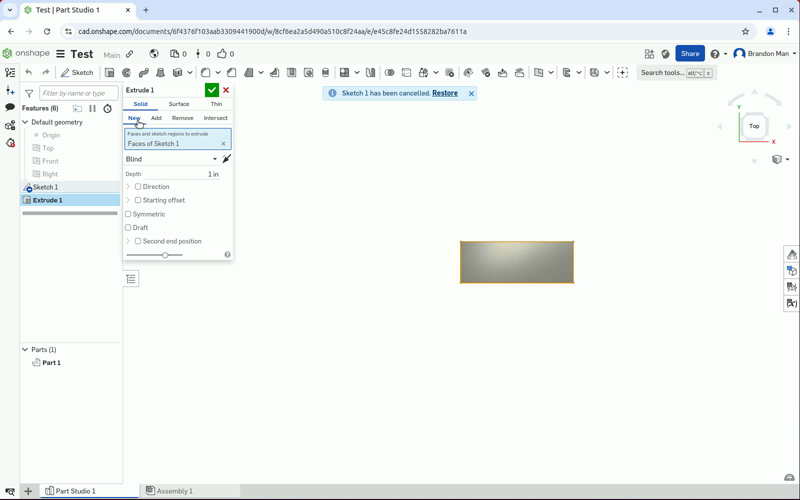
click(137, 120)
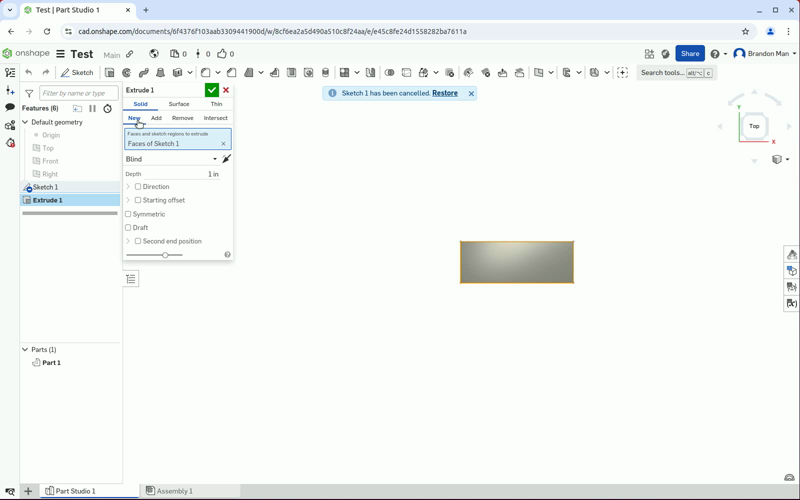
key(tab, 4)
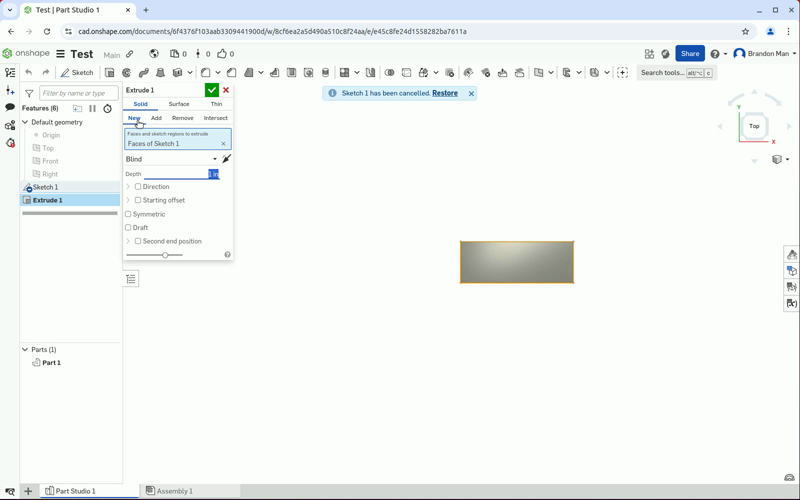
text(18.053)
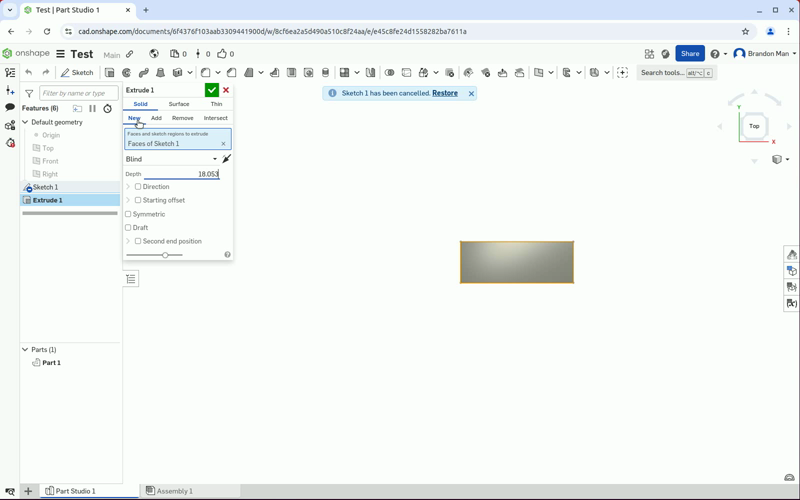
key(enter)
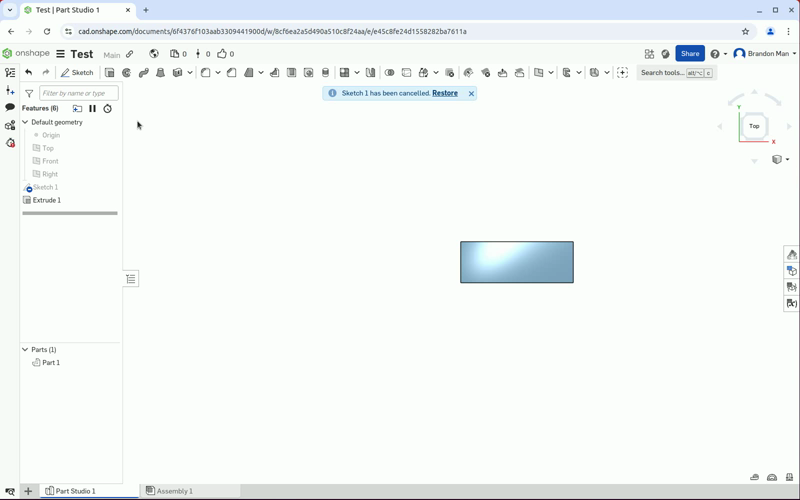
key(shift+h)
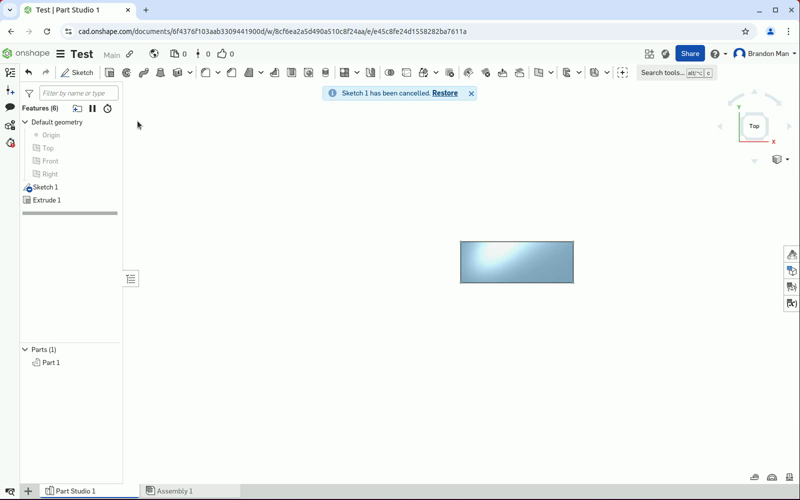
key(shift+h)
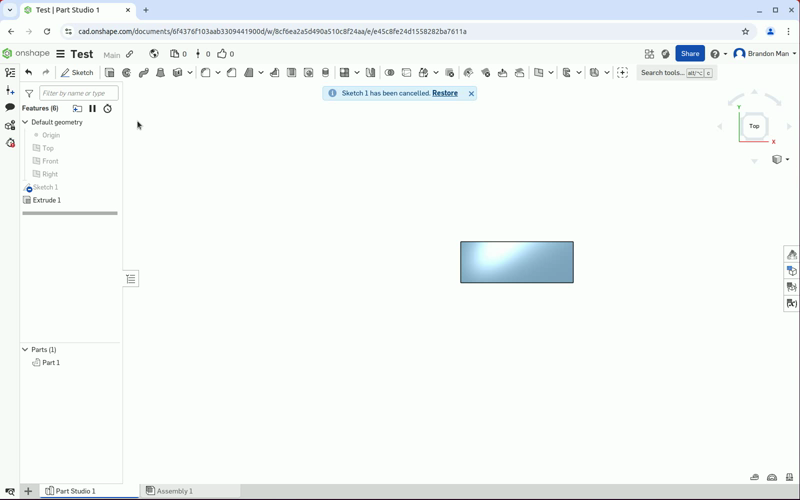
mouse_move(73, 189)
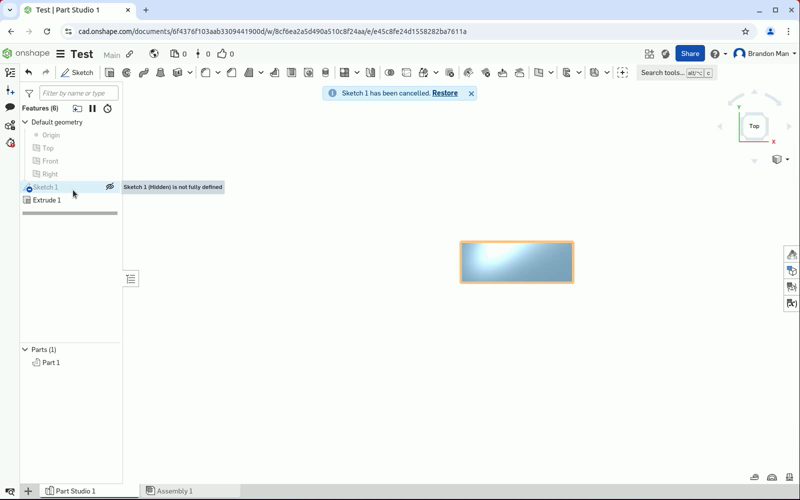
click(73, 189)
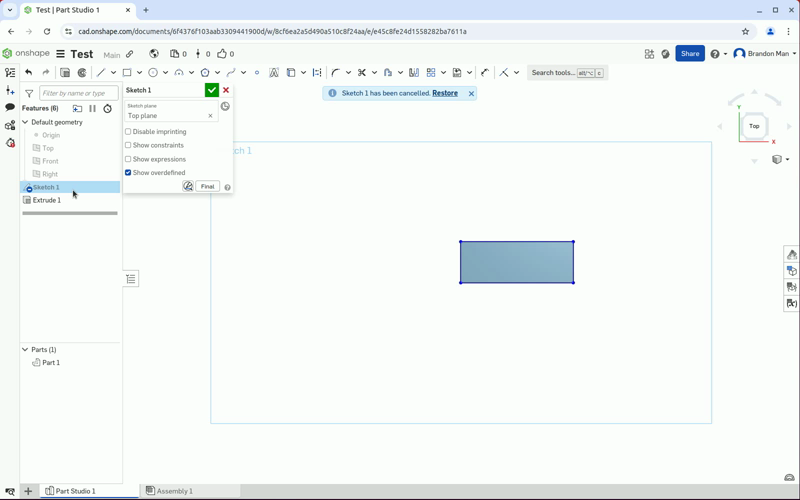
mouse_move(229, 92)
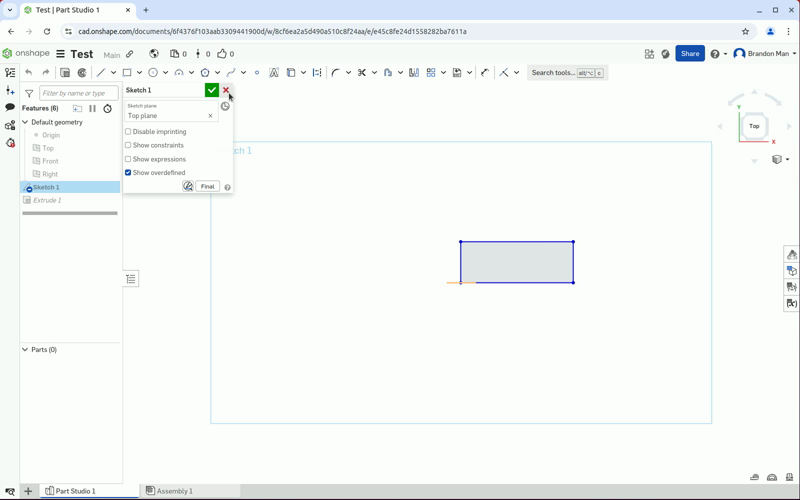
click(229, 92)
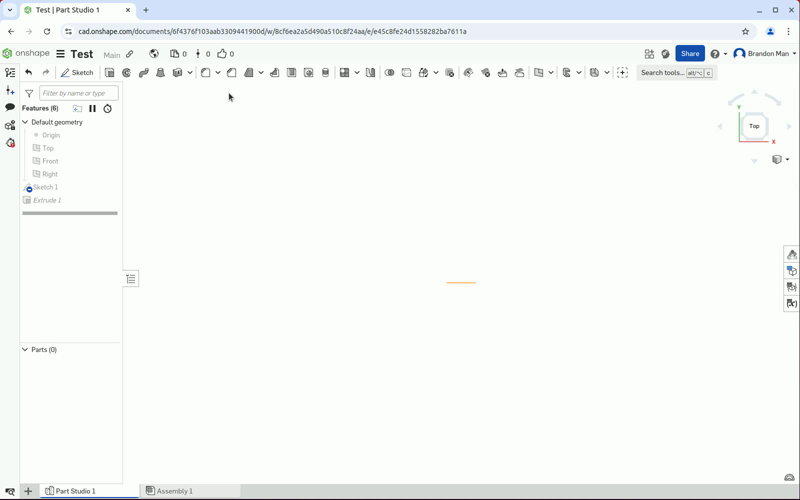
mouse_move(73, 352)
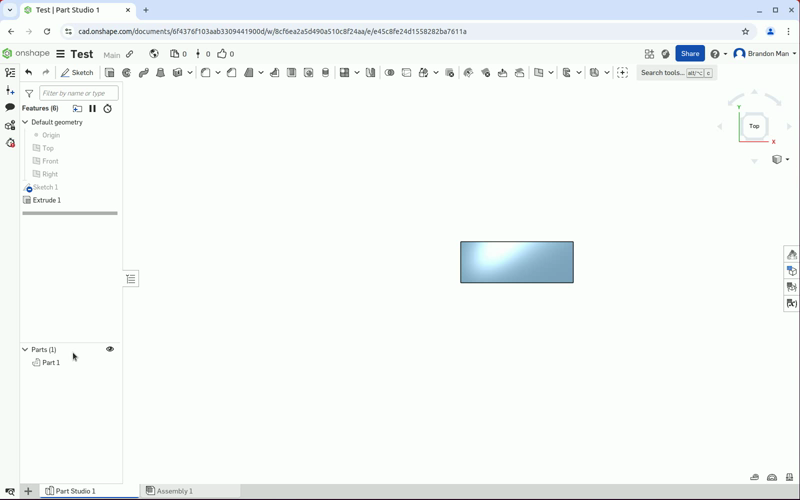
key(y)
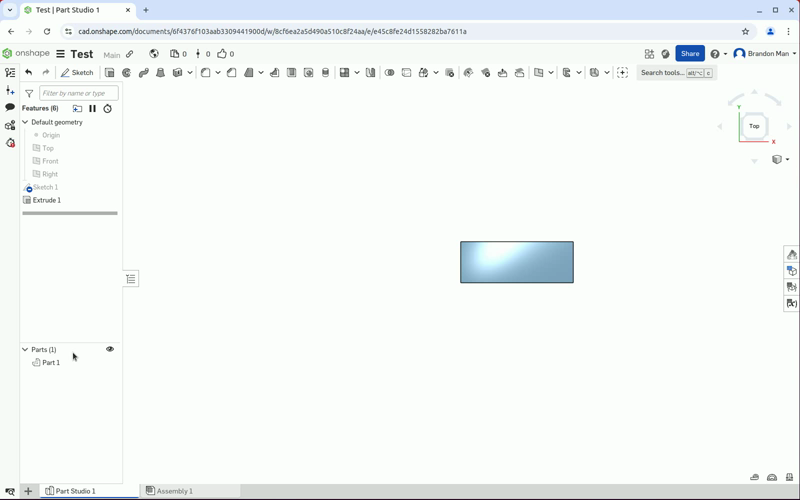
key(shift+p)
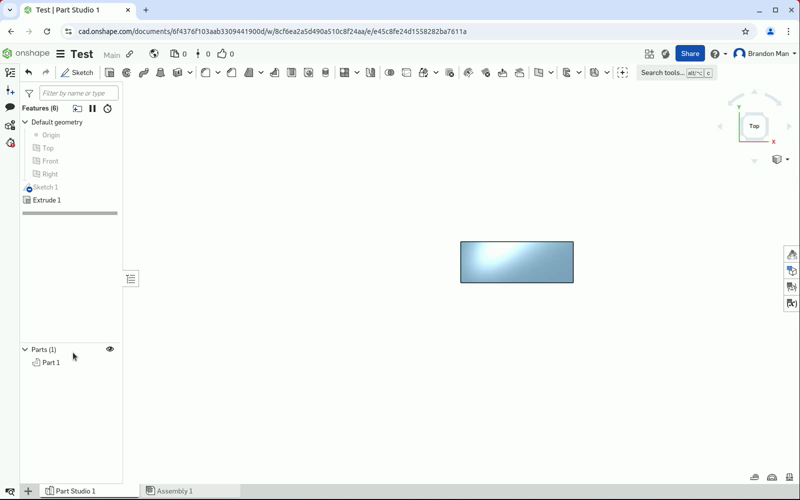
key(space)
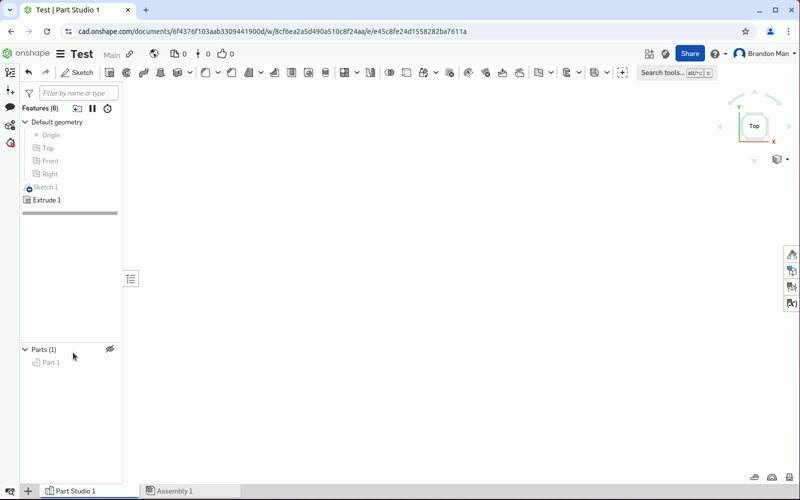
key_down(shift)
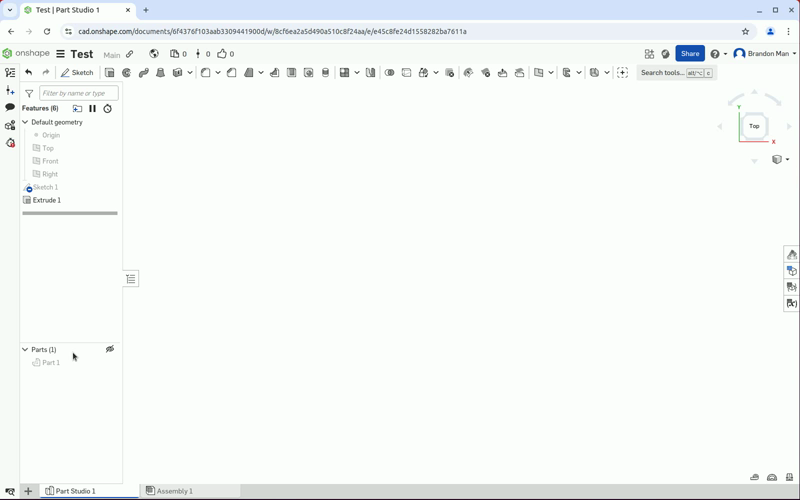
key(up)
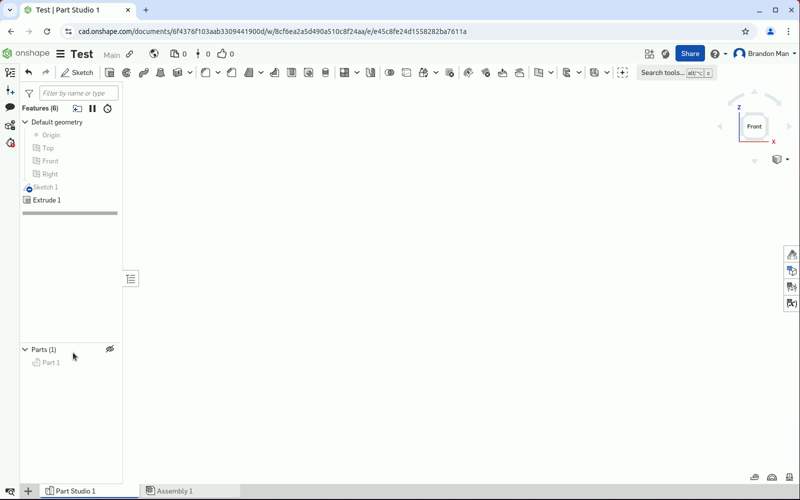
key_up(shift)
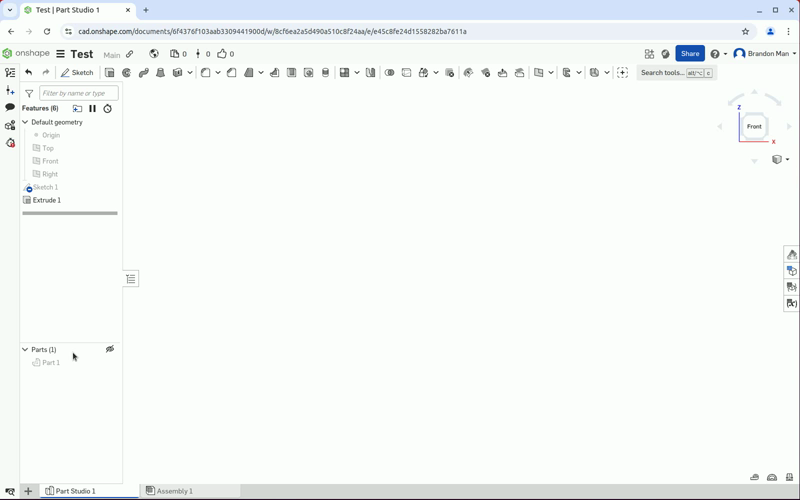
mouse_move(73, 352)
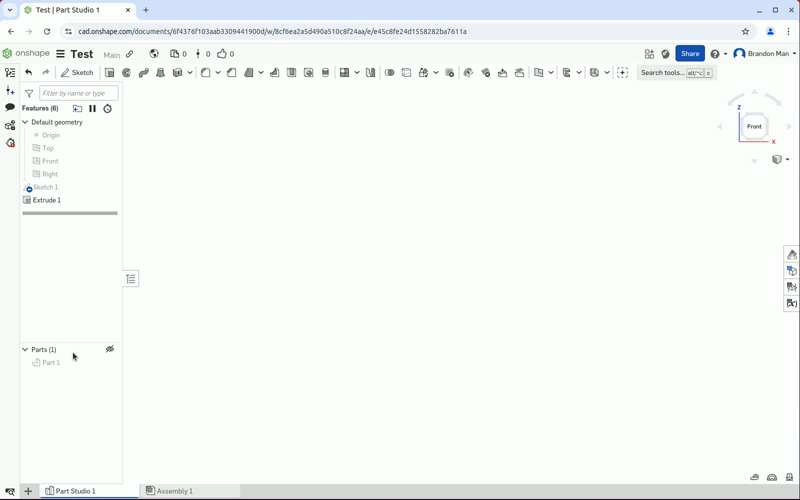
key(shift+y)
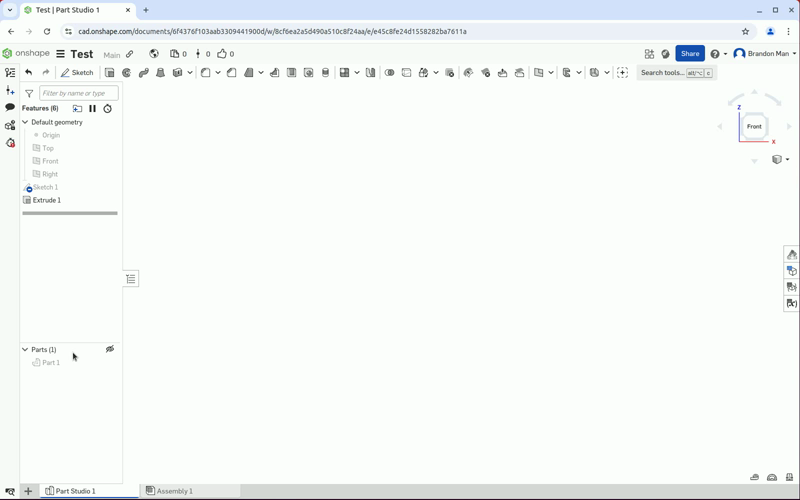
key(shift+s)
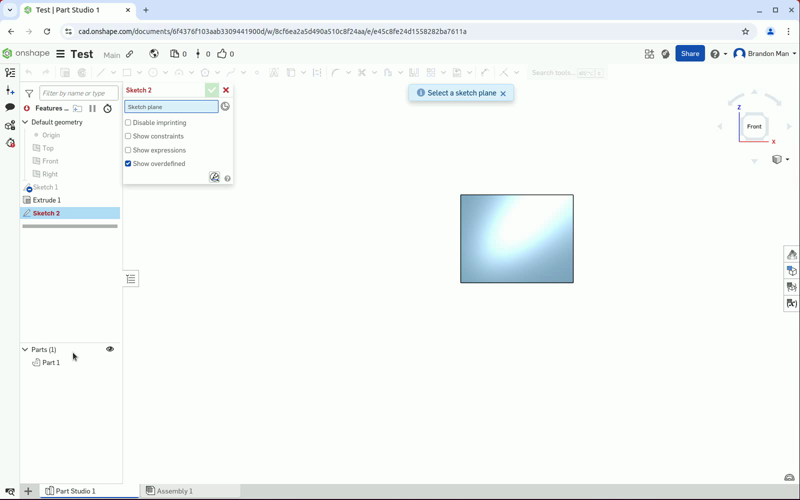
mouse_move(73, 163)
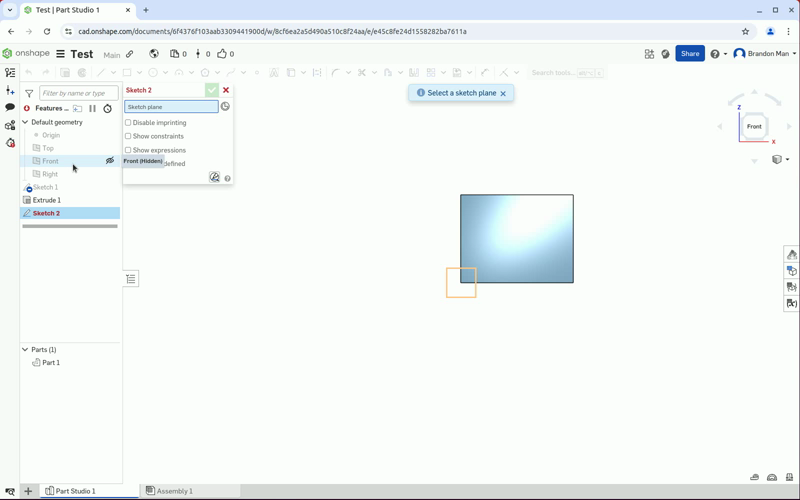
click(73, 163)
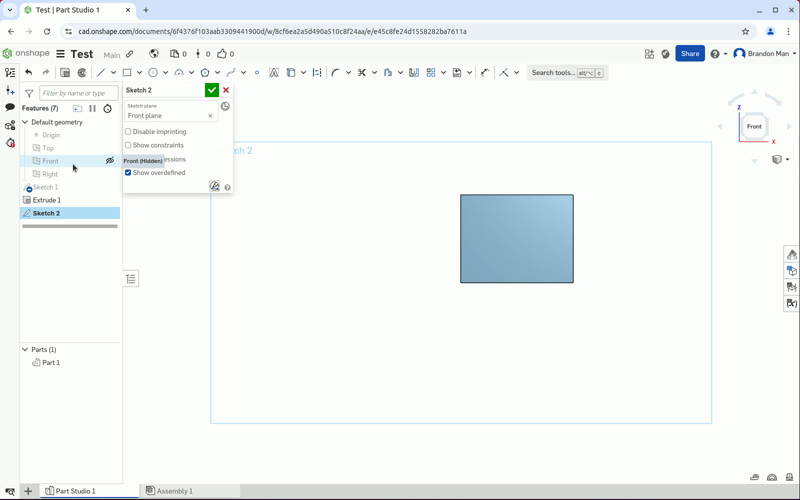
mouse_move(73, 352)
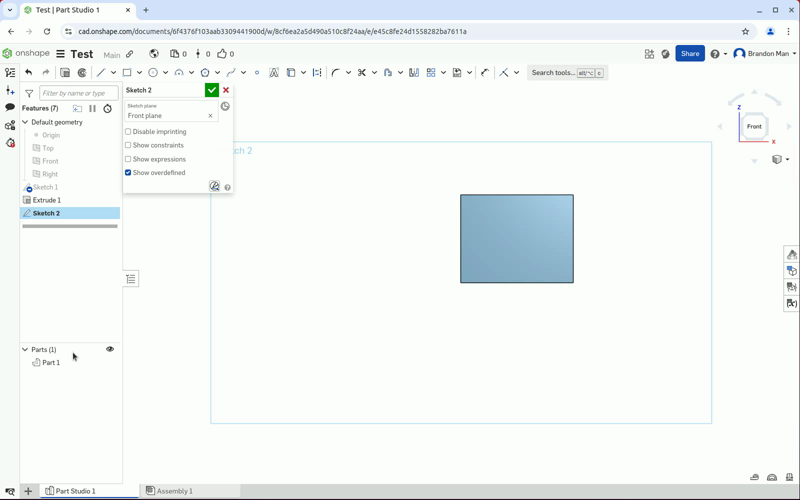
key(y)
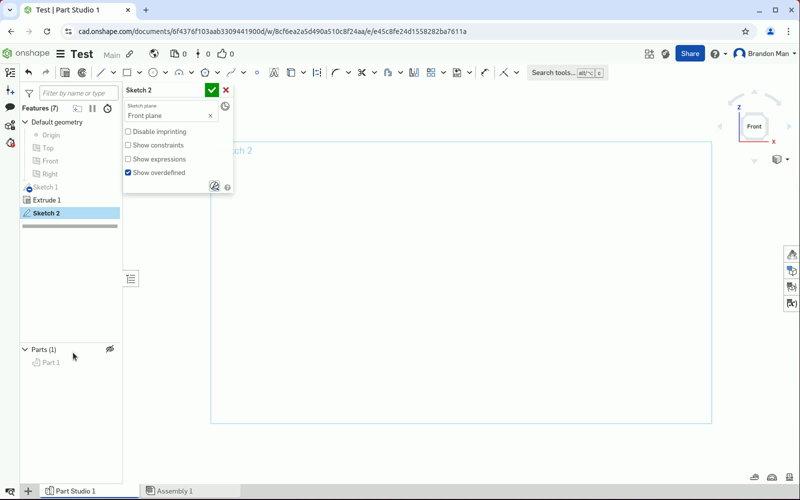
key(l)
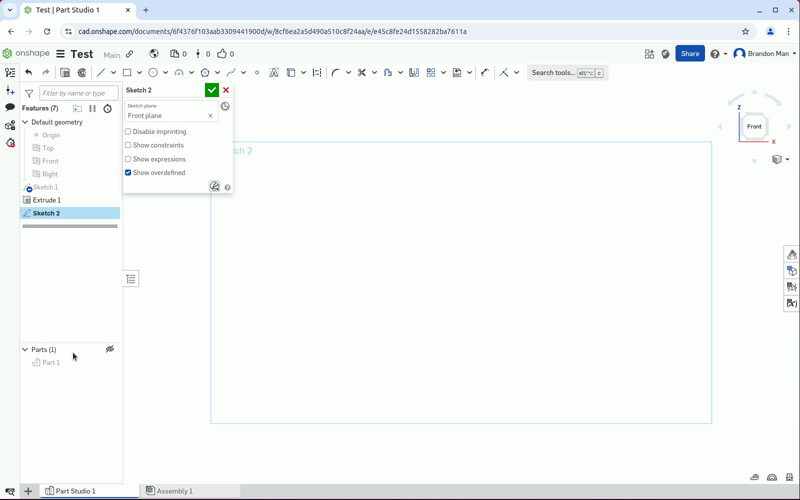
key_down(shift)
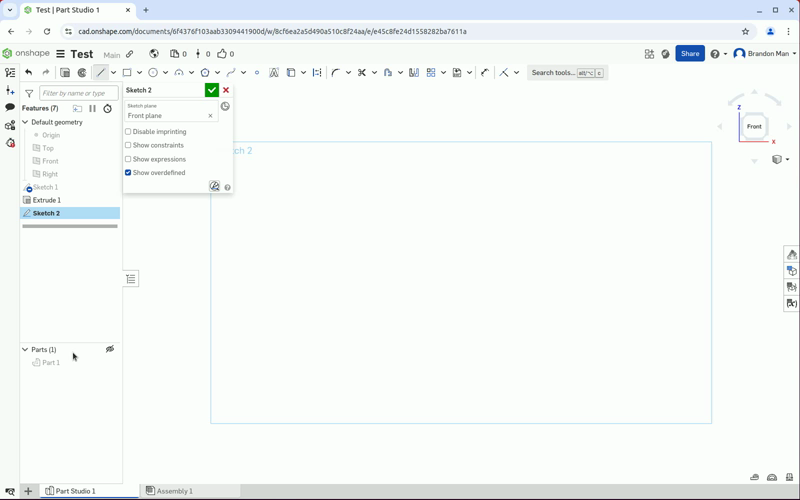
mouse_move(463, 280)
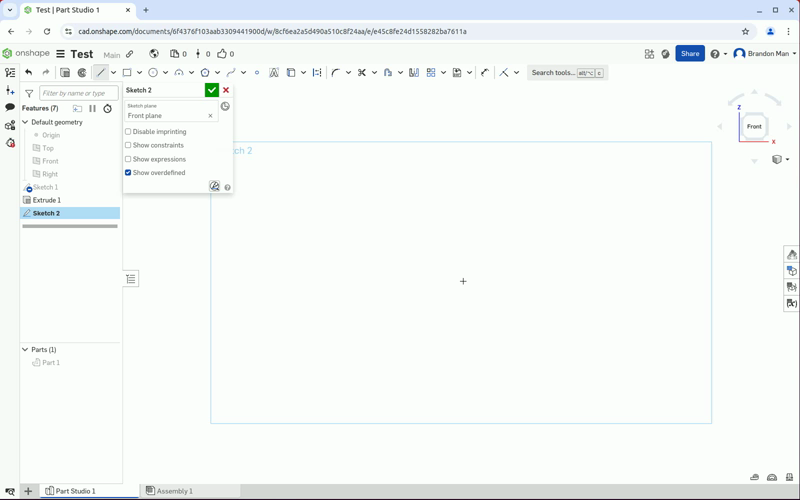
click(463, 280)
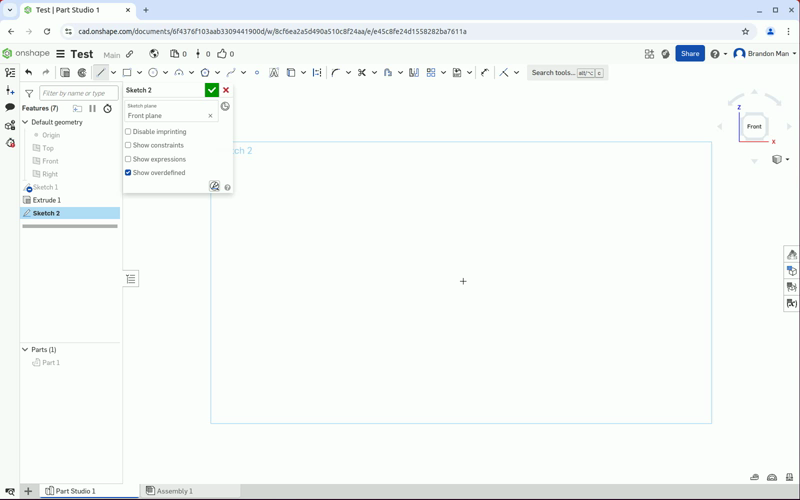
key_up(shift)
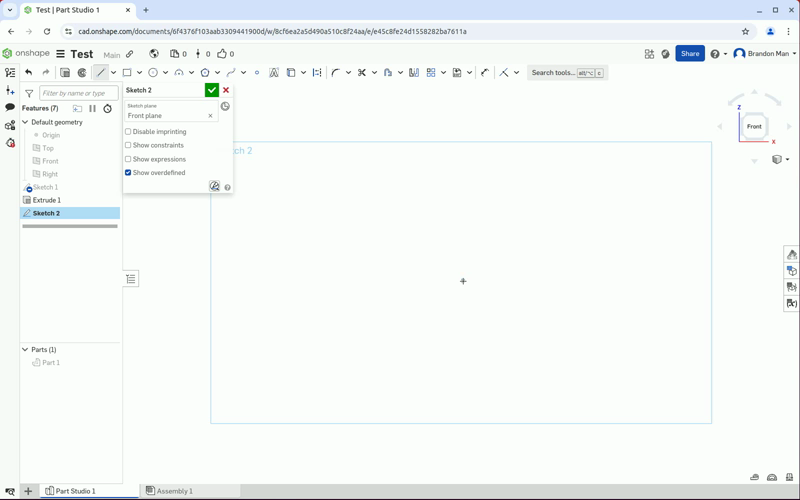
key_down(shift)
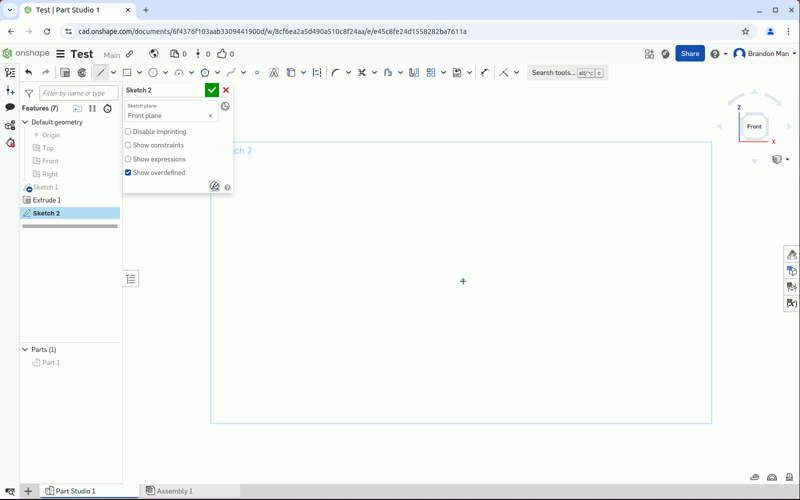
mouse_move(572, 280)
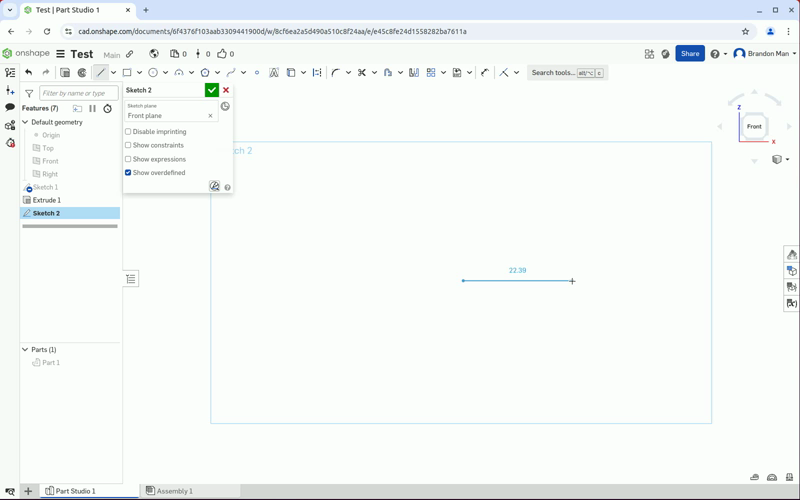
click(572, 280)
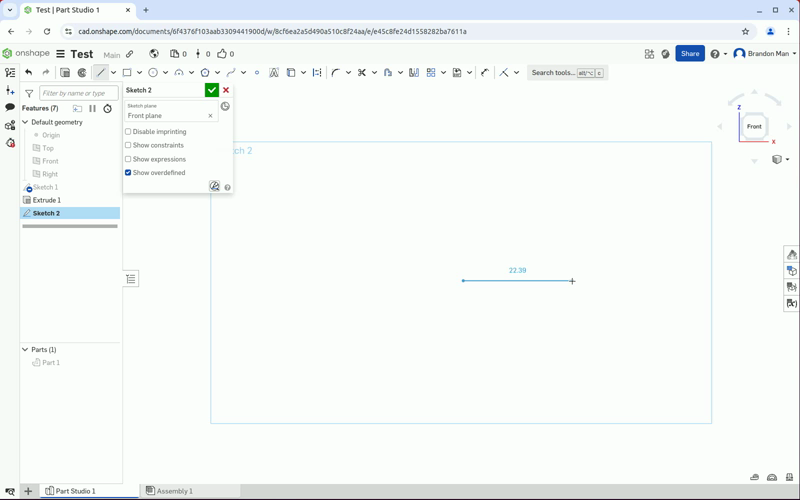
key_up(shift)
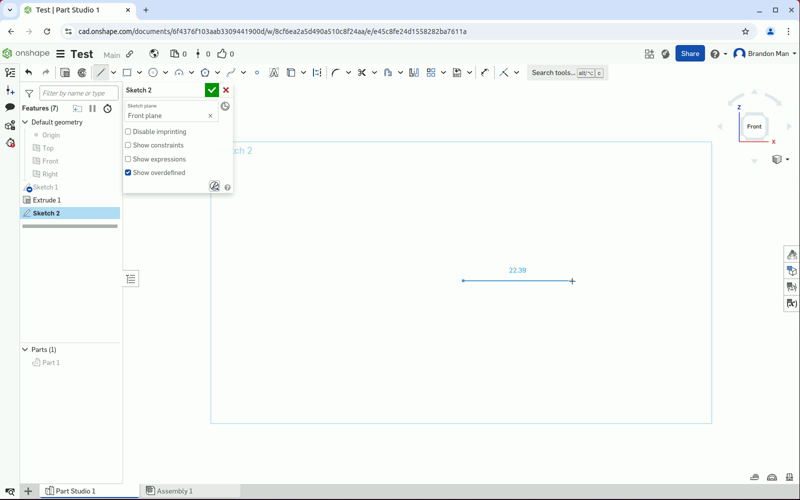
key_down(shift)
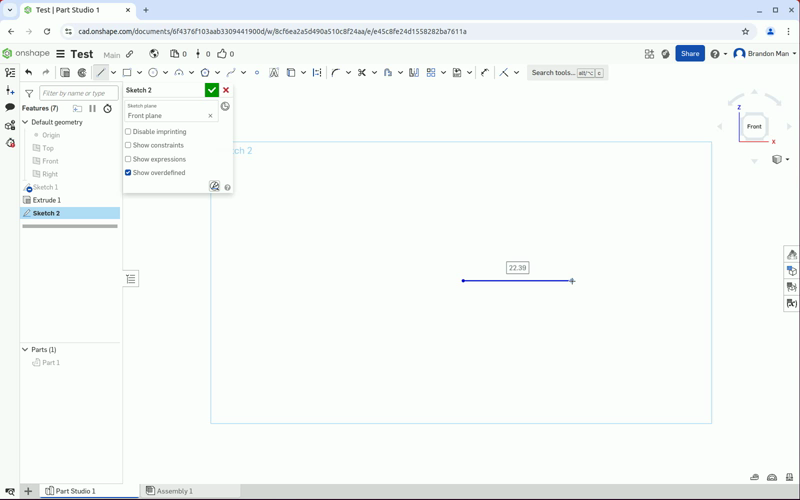
mouse_move(572, 196)
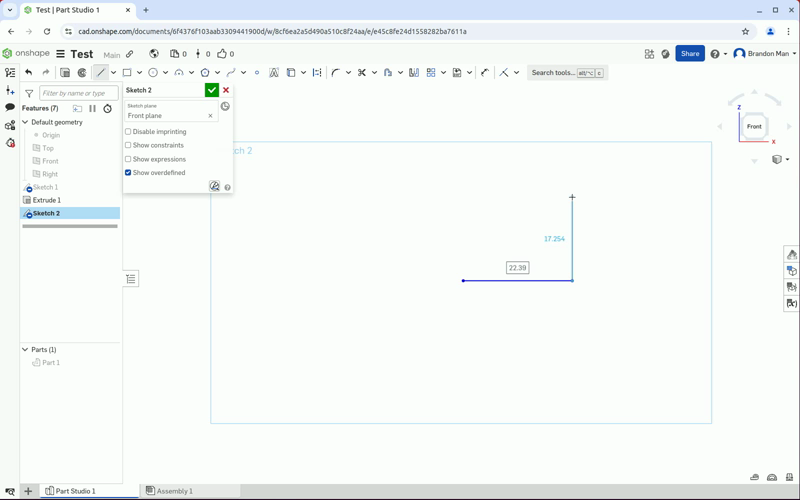
click(572, 196)
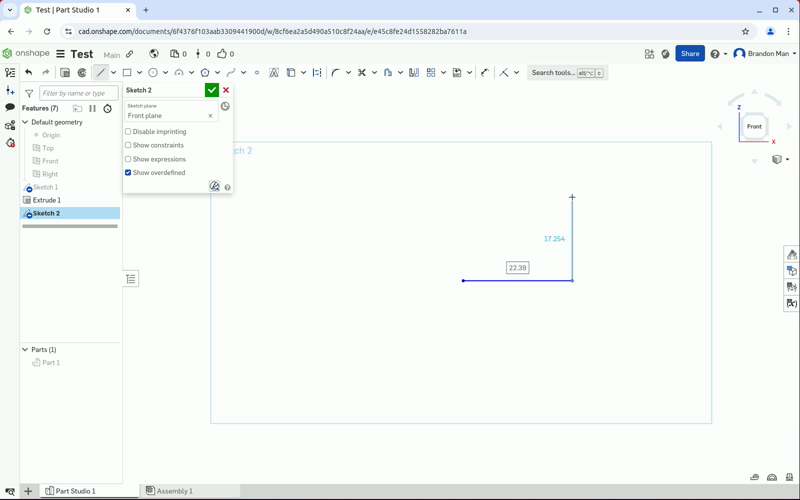
key_up(shift)
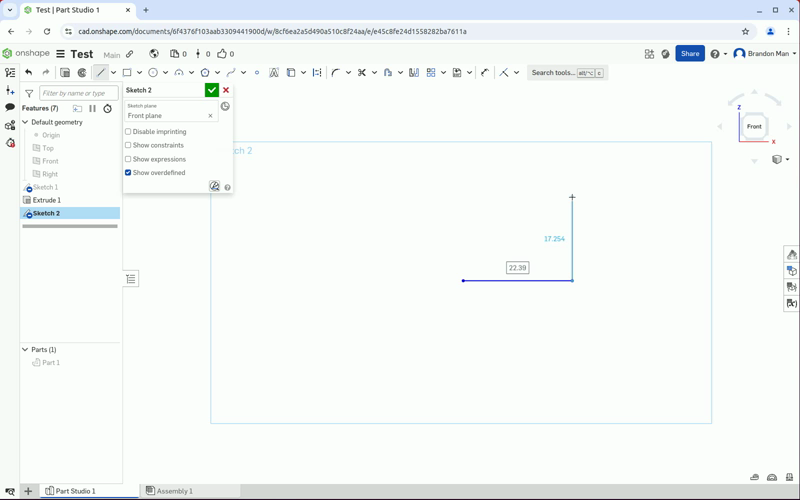
key_down(shift)
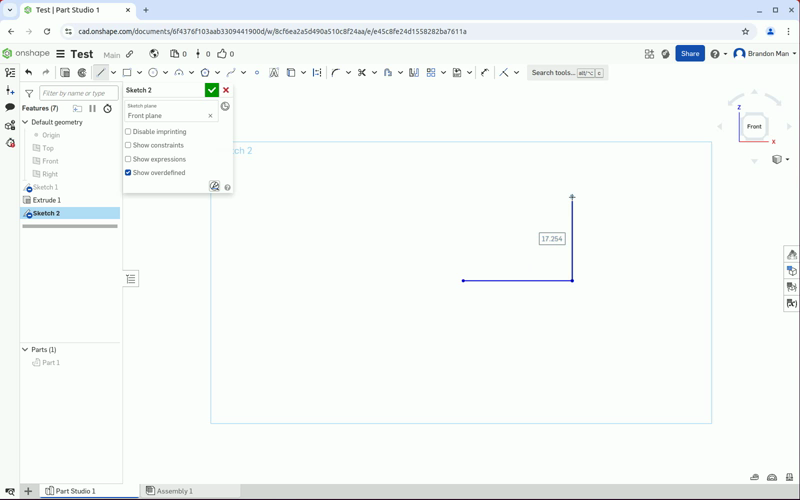
mouse_move(463, 196)
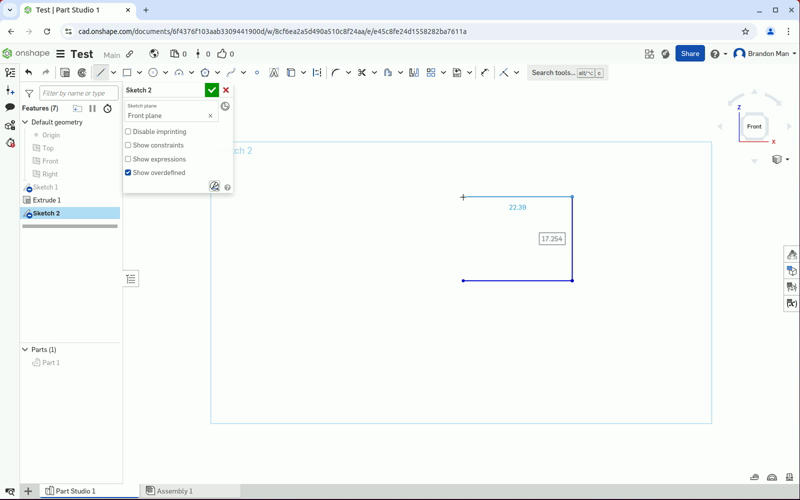
click(463, 196)
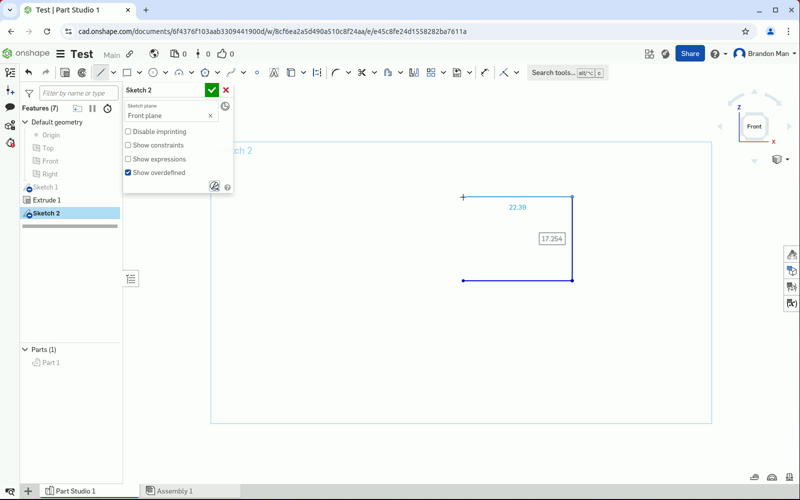
key_up(shift)
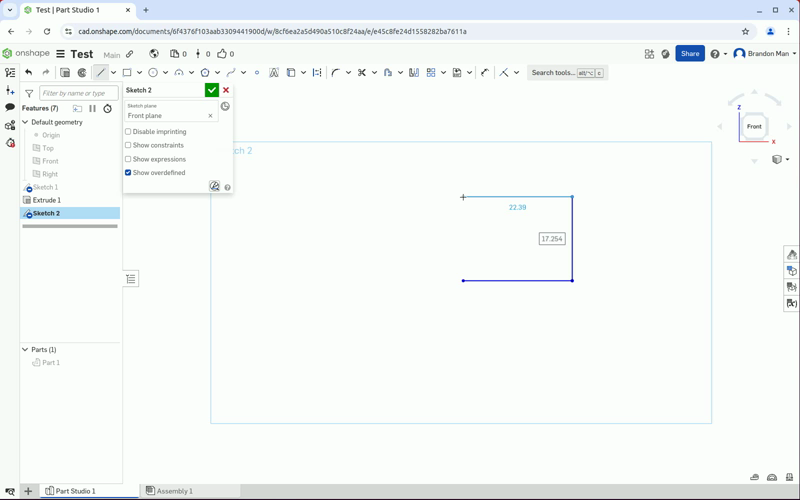
key_down(shift)
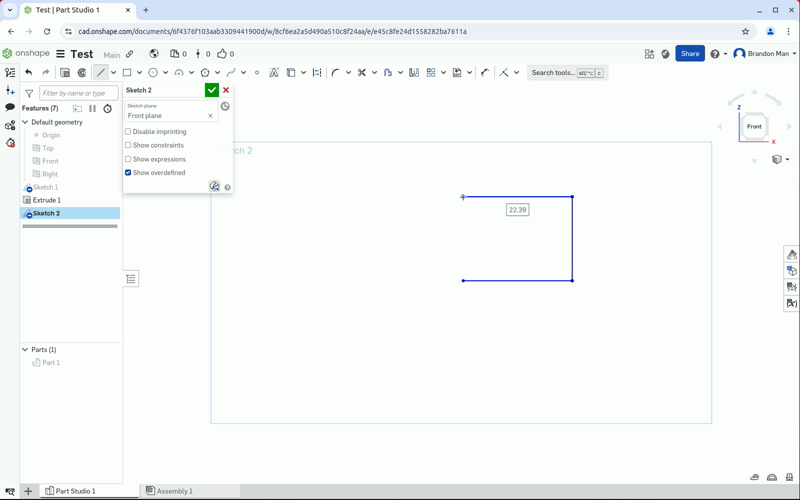
mouse_move(463, 280)
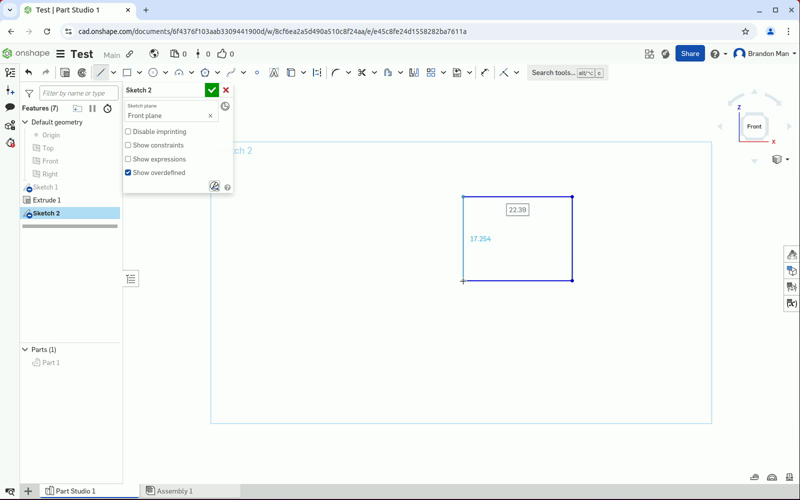
key_up(shift)
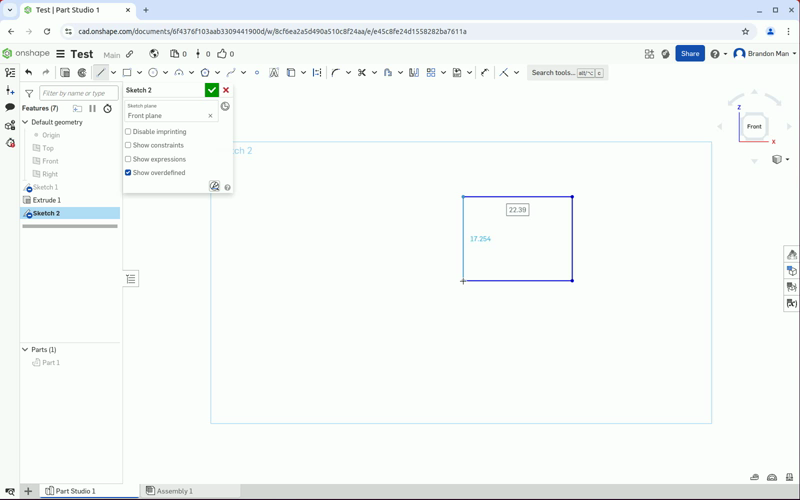
click(463, 280)
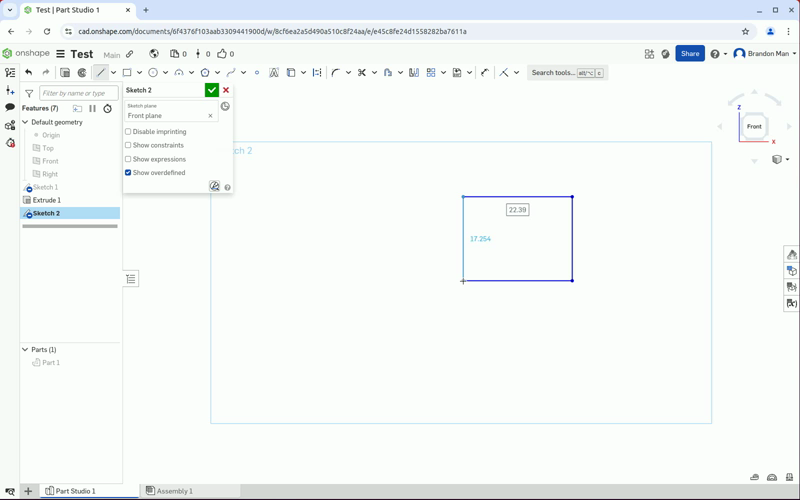
key(esc)
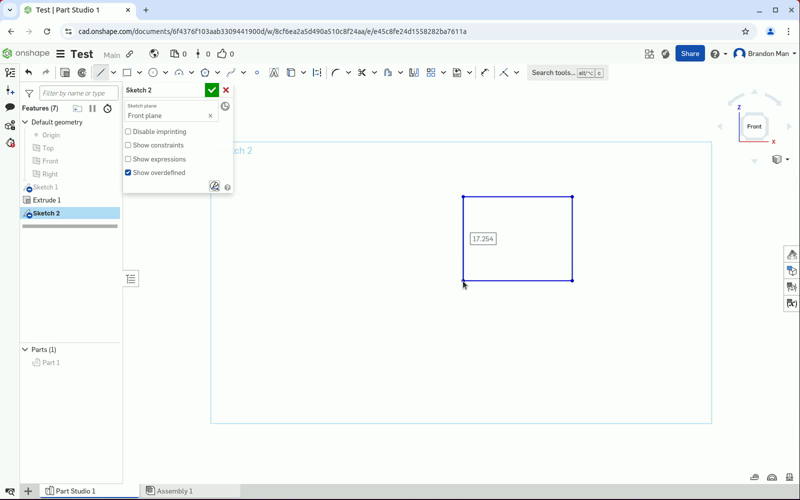
mouse_move(533, 238)
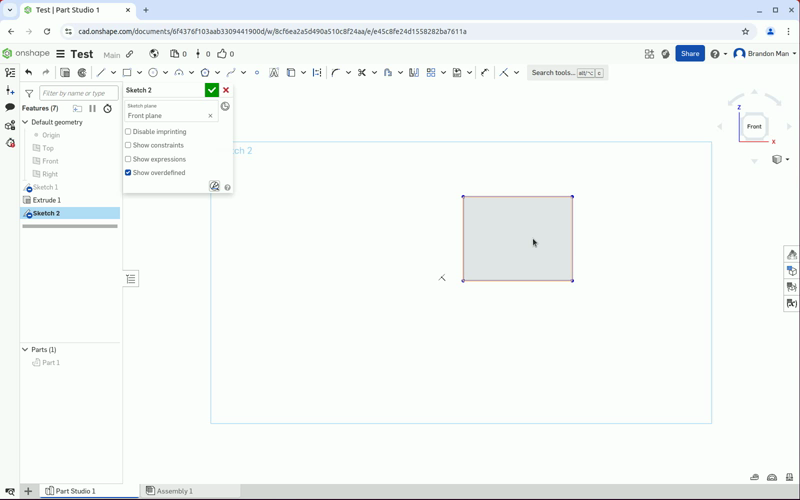
click(533, 238)
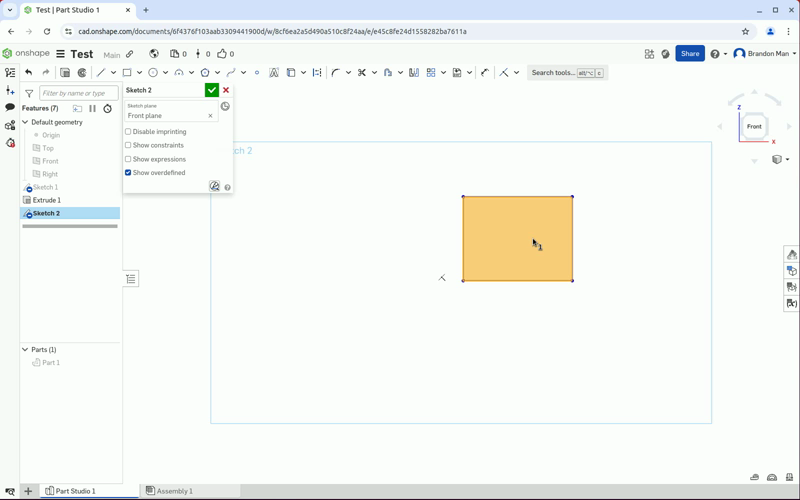
mouse_move(73, 352)
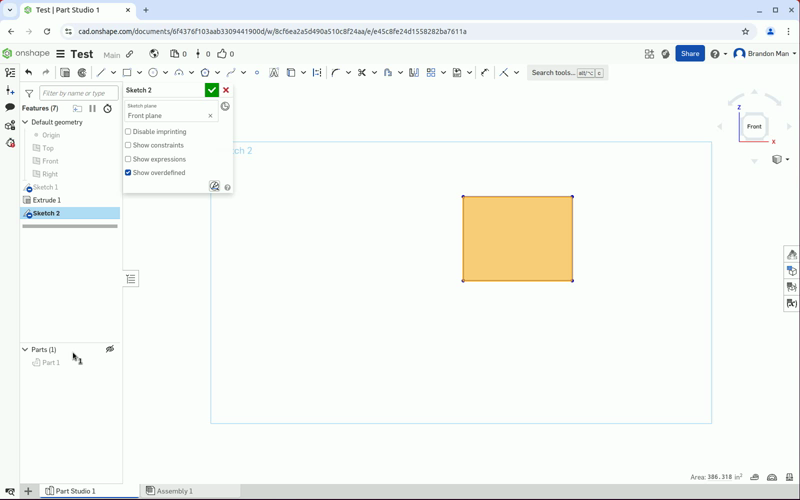
key(shift+y)
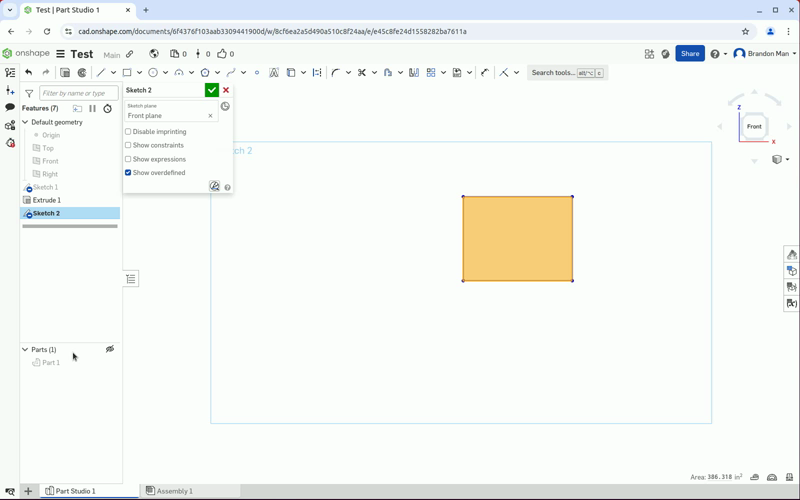
key(shift+e)
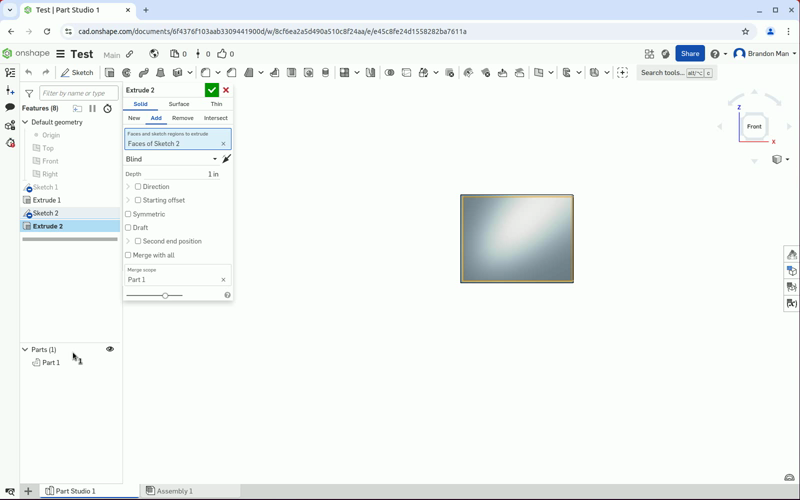
mouse_move(143, 106)
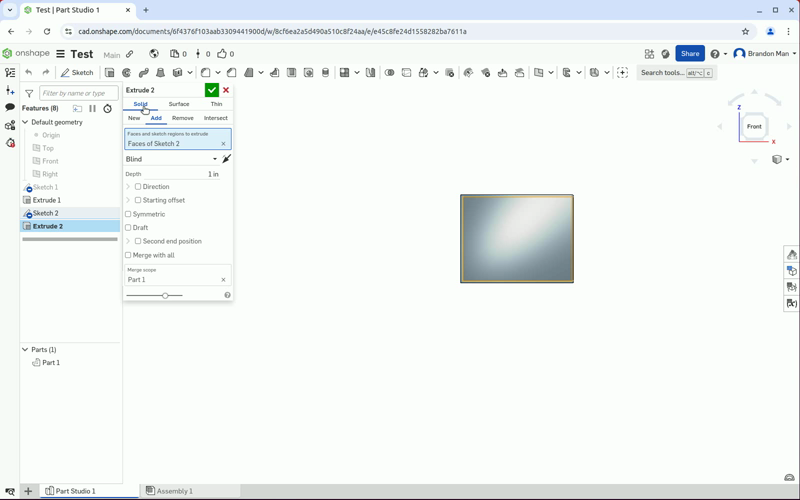
click(143, 106)
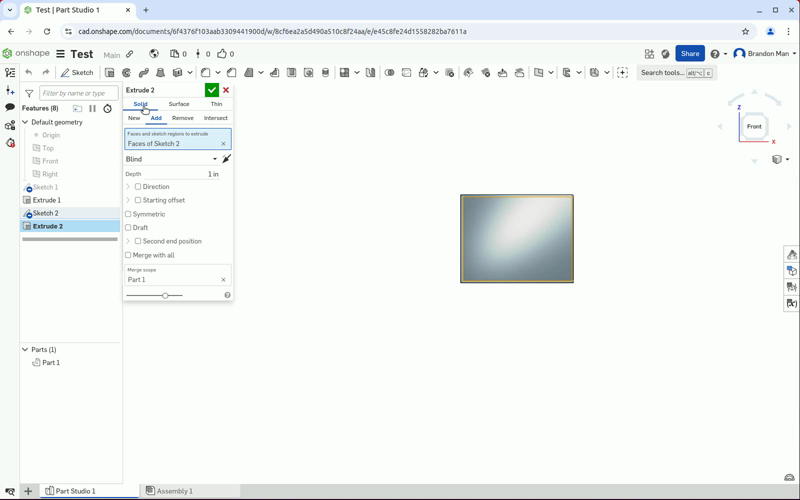
mouse_move(186, 120)
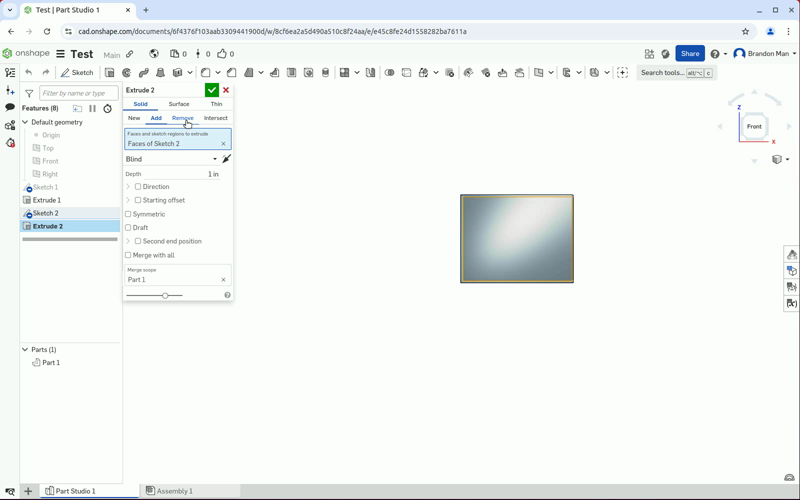
click(186, 120)
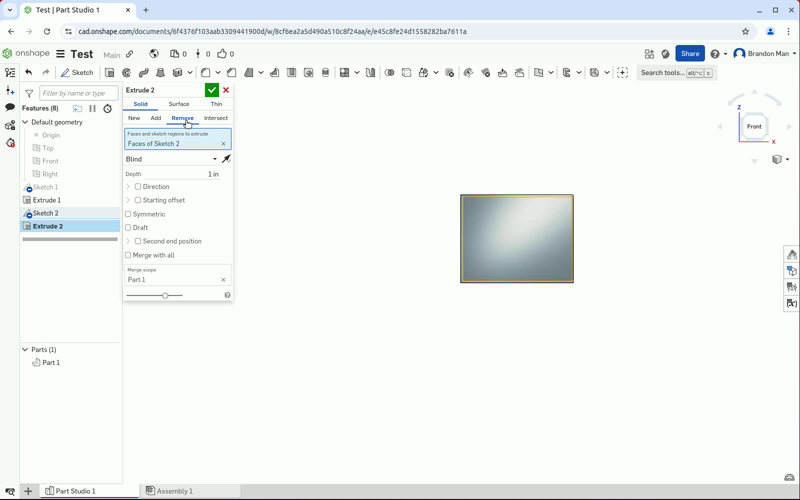
key(tab, 4)
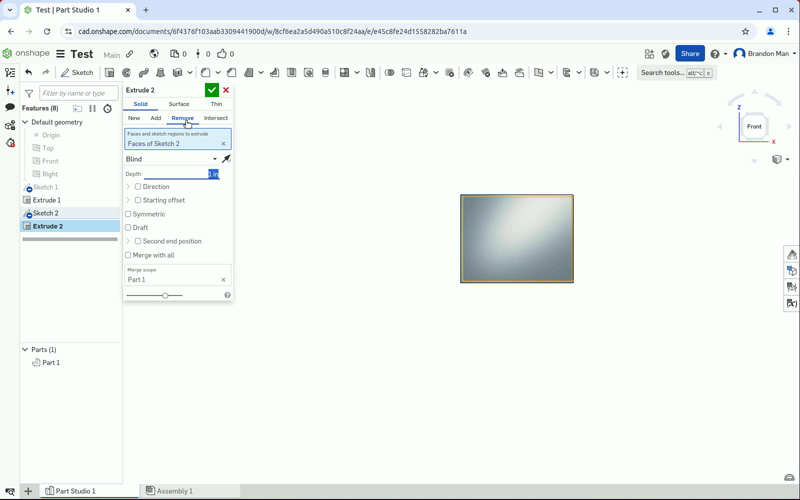
text(0.722)
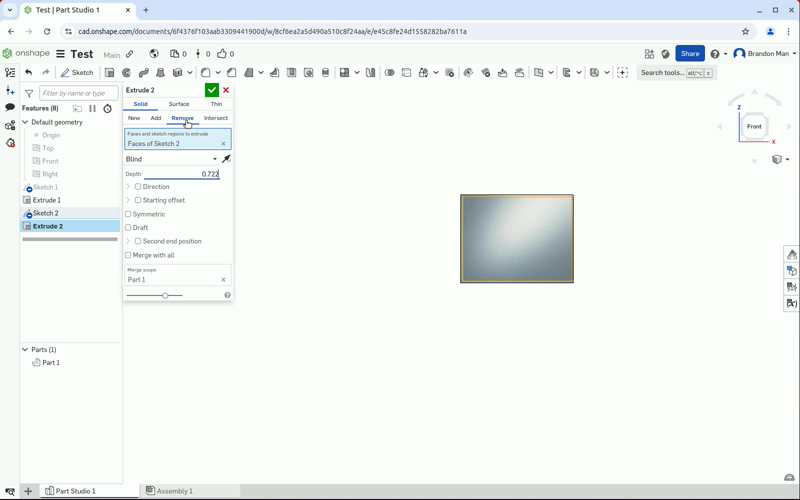
key(tab, 6)
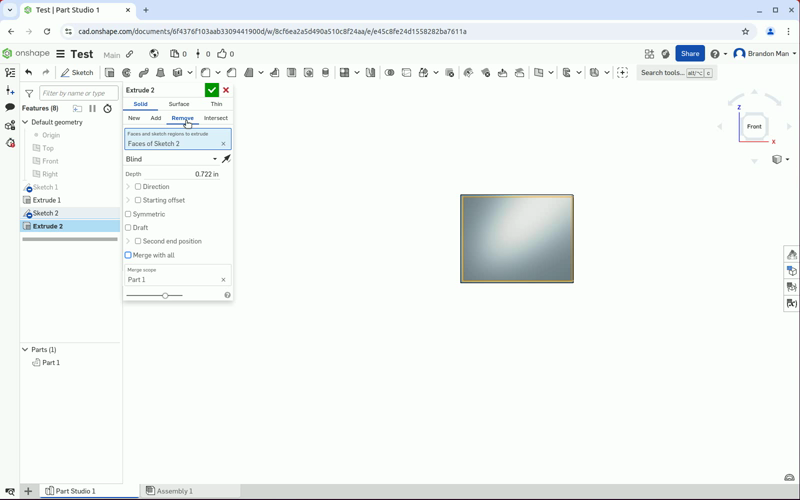
key(space)
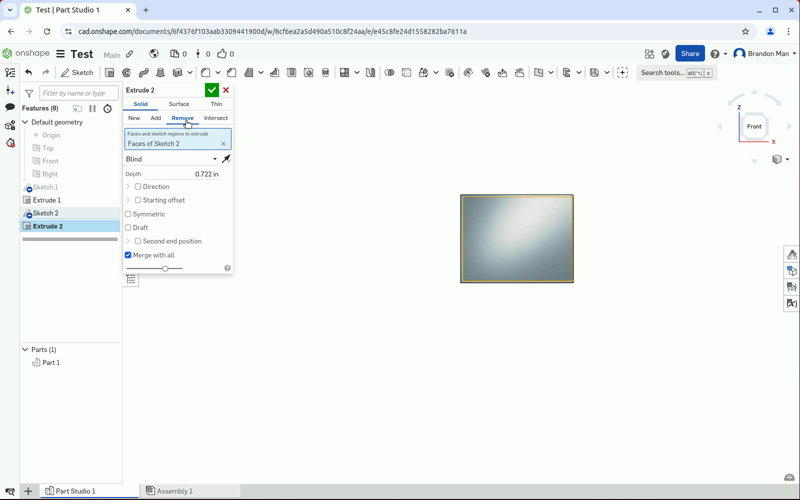
key(enter)
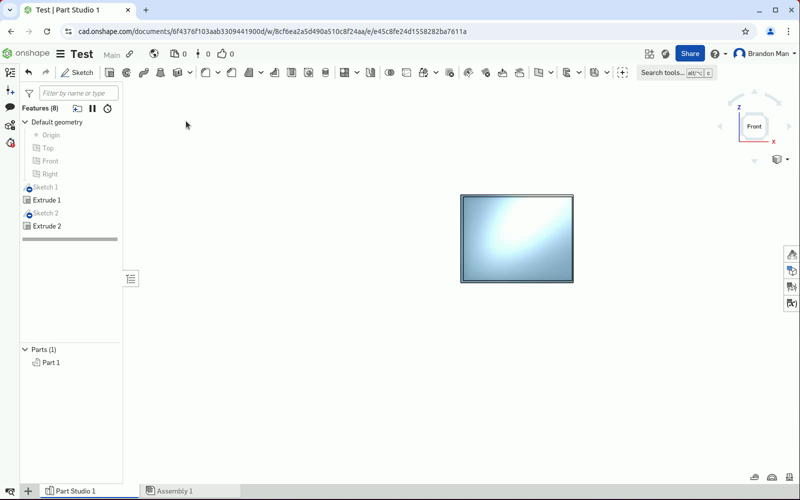
key(shift+h)
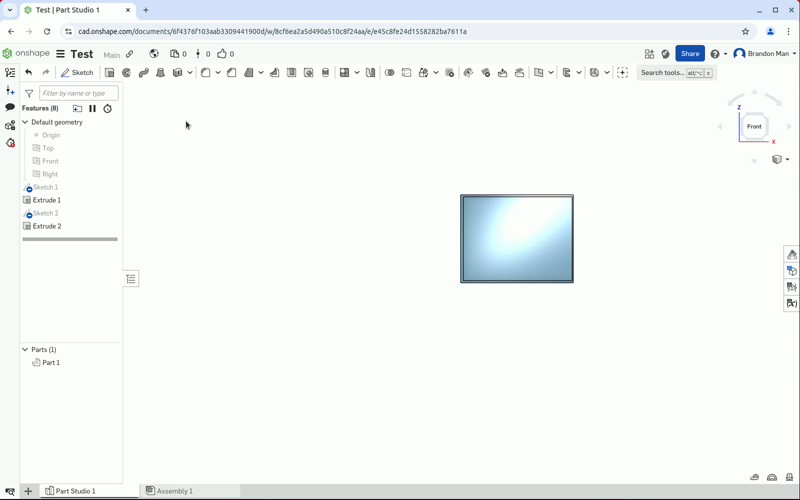
key(shift+h)
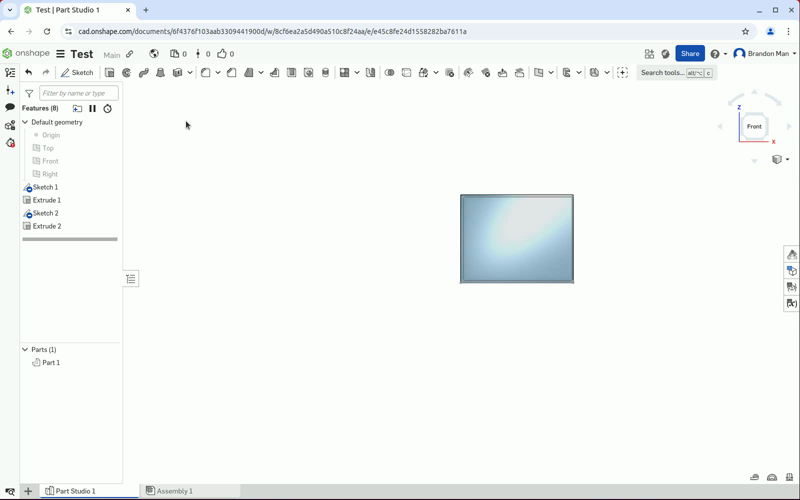
key(shift+7)
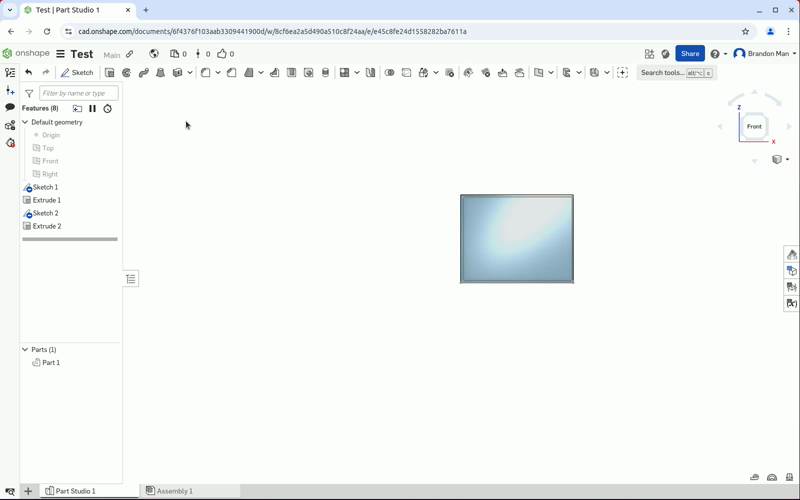
key(left, 2)
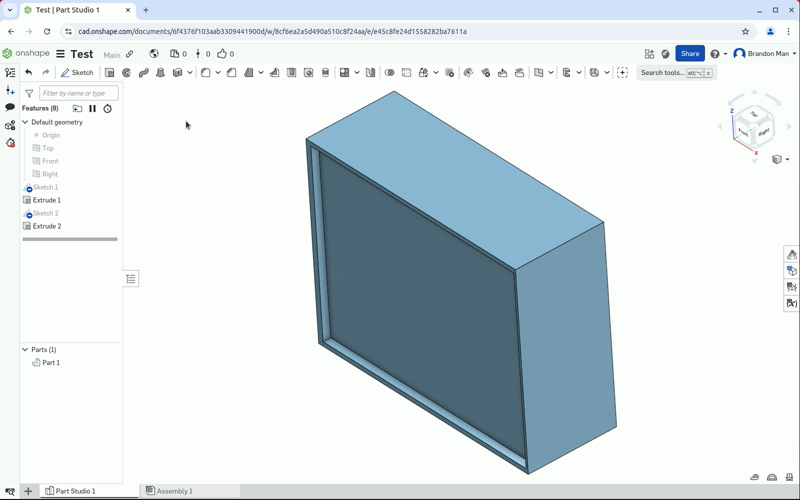
key(down, 2)
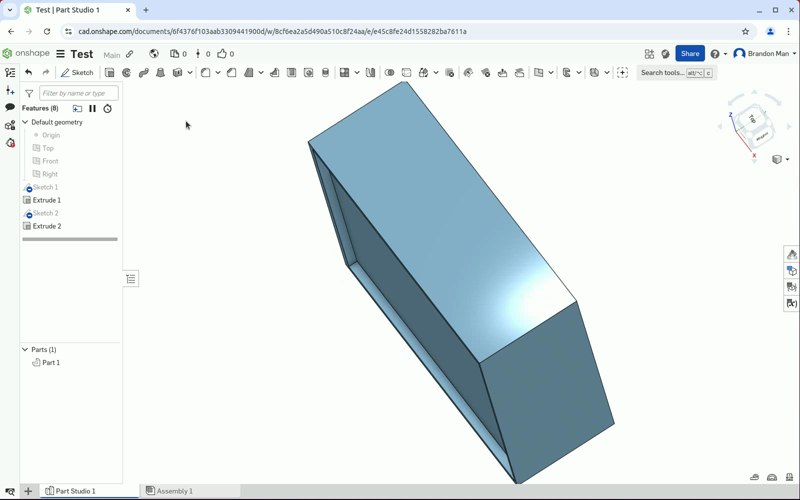
key(up, 2)
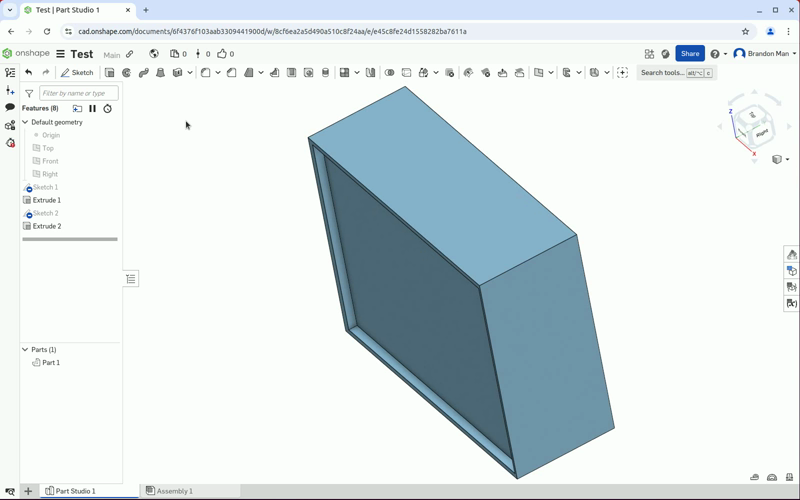
key(right, 2)
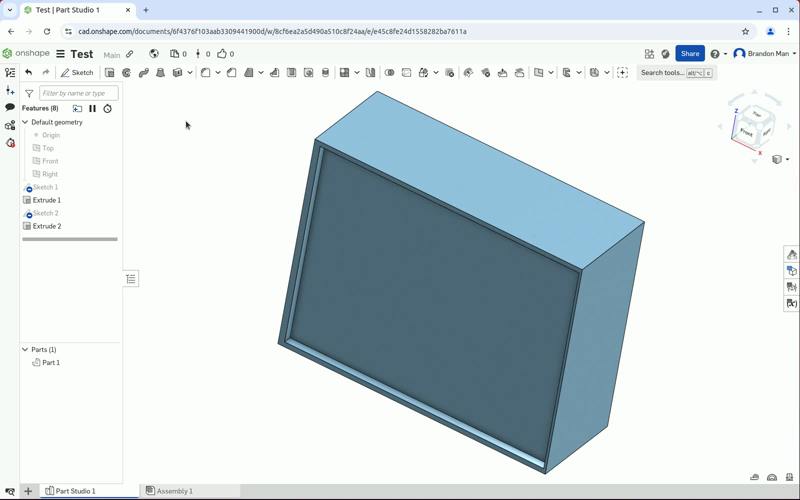
mouse_move(73, 189)
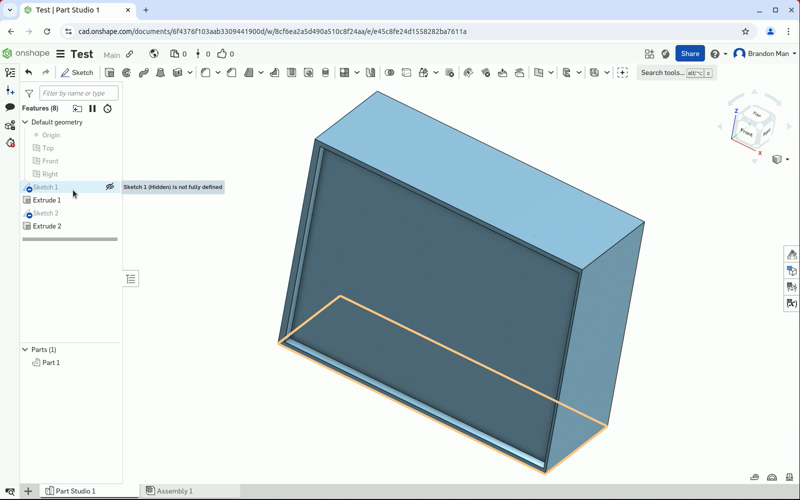
click(73, 189)